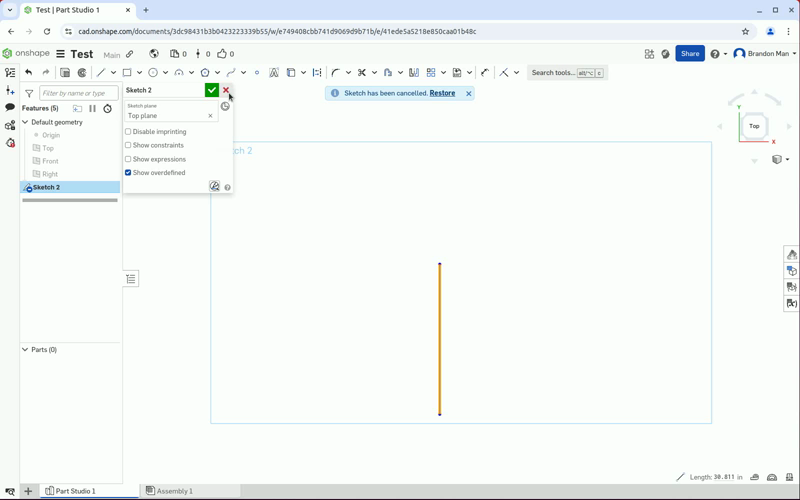
key(shift+h)
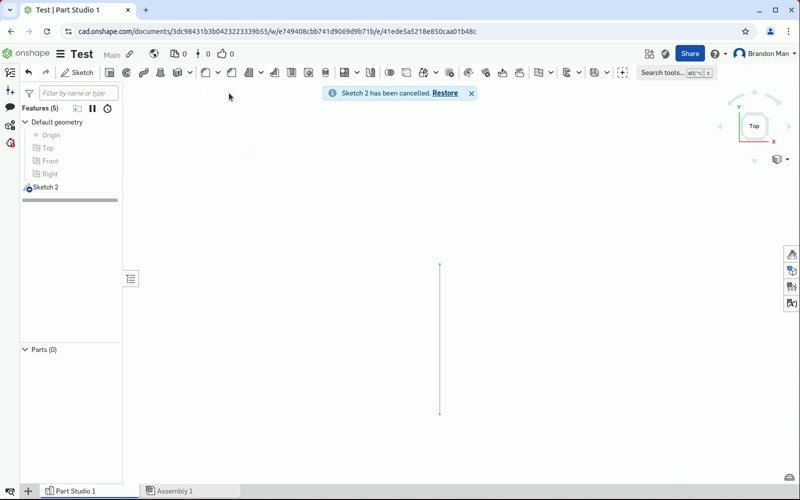
key(shift+s)
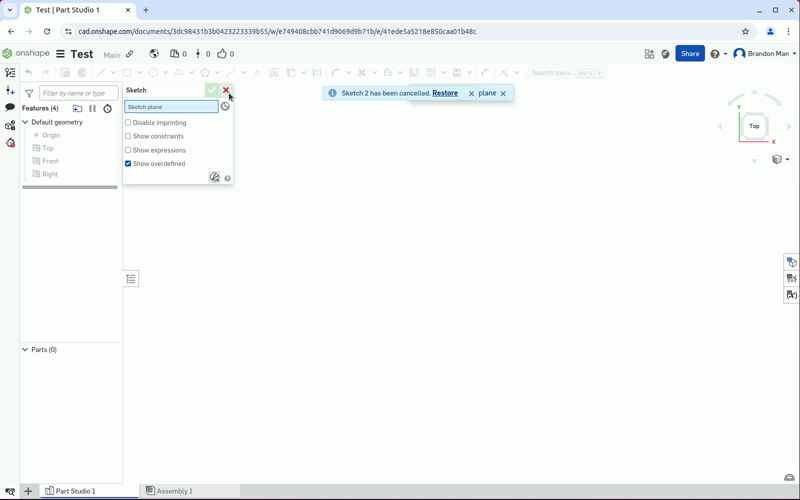
mouse_move(73, 150)
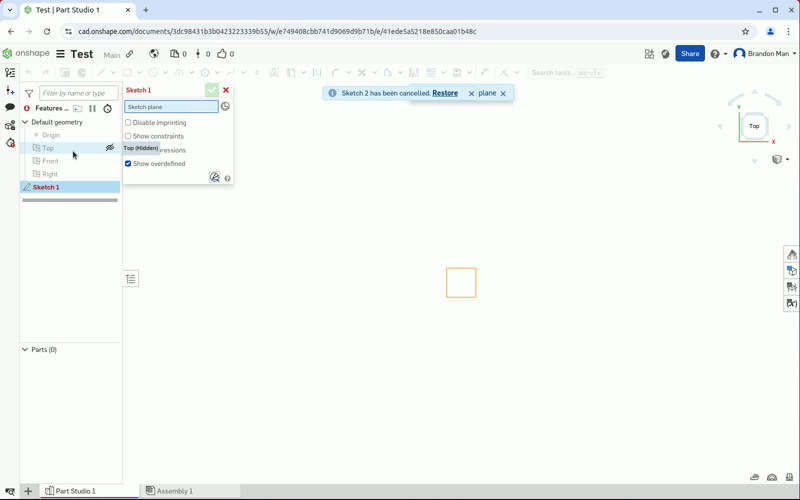
click(73, 150)
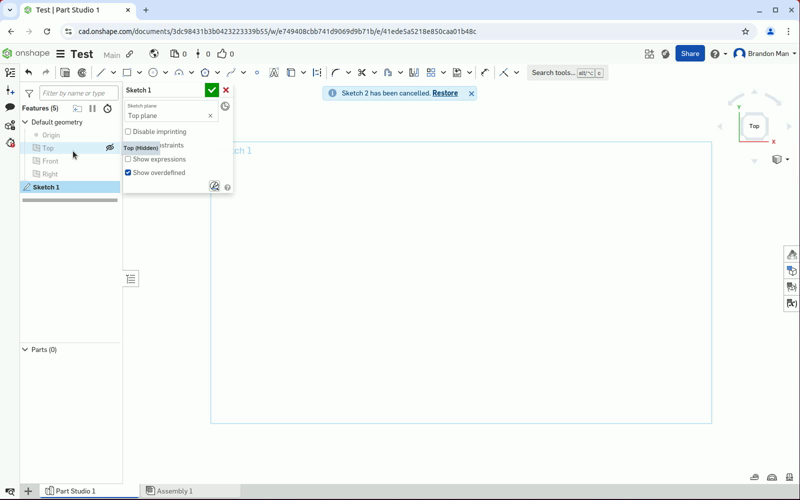
mouse_move(73, 352)
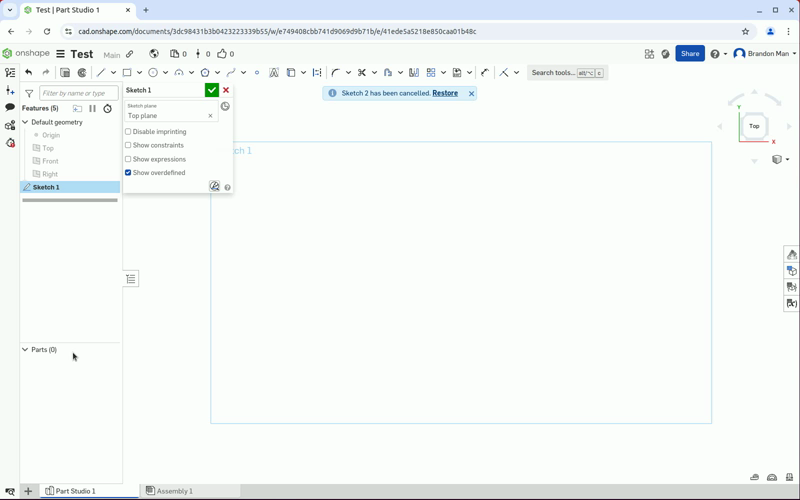
key(y)
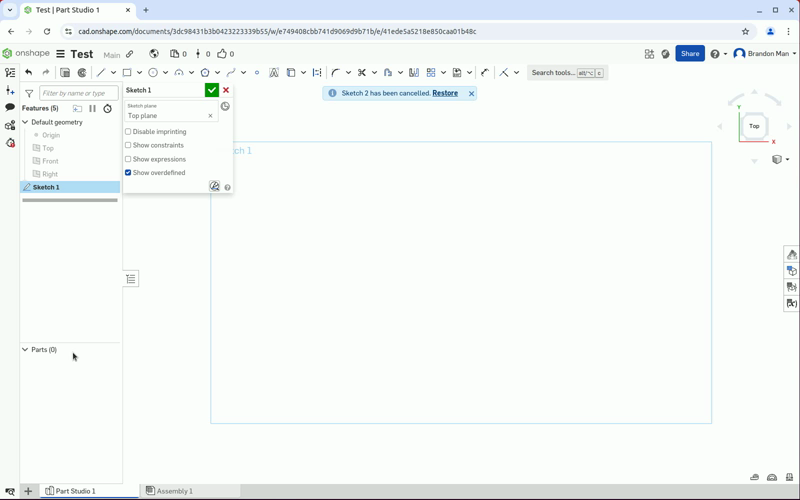
key(l)
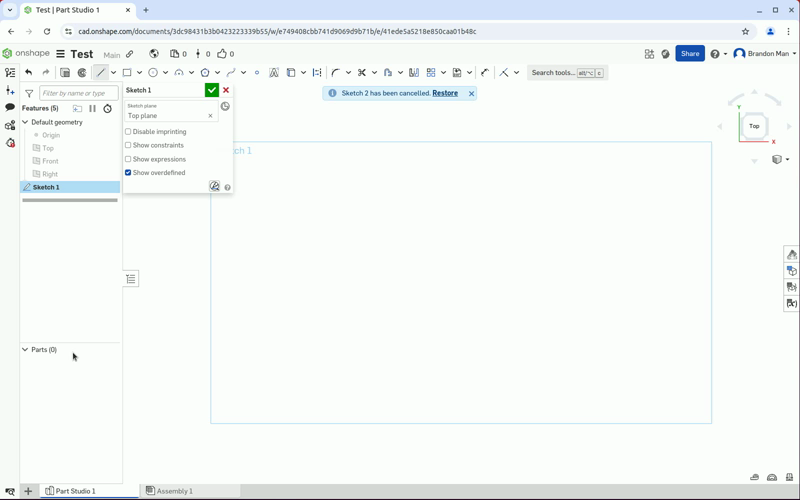
key_down(shift)
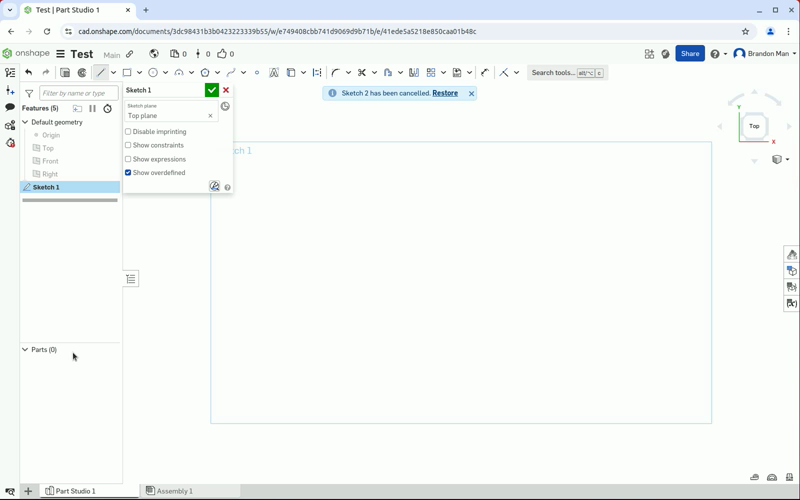
mouse_move(406, 335)
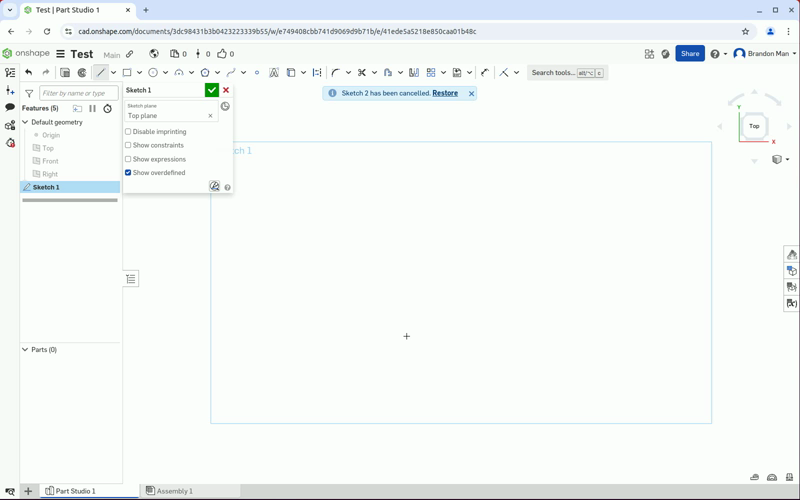
click(406, 335)
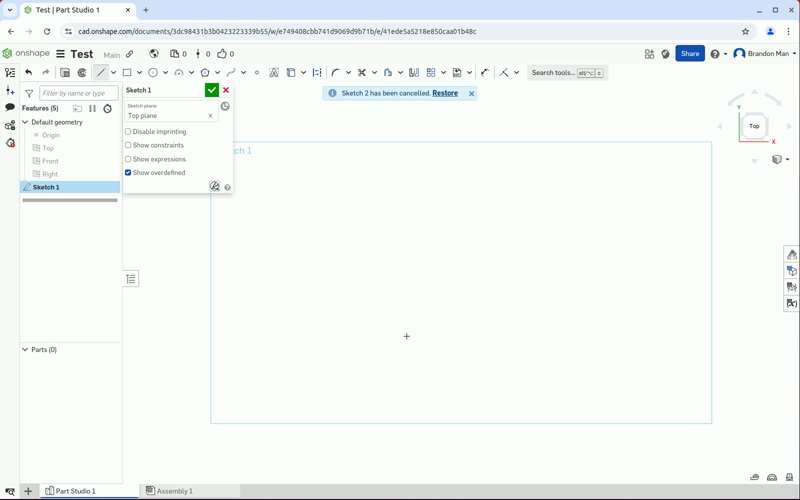
key_up(shift)
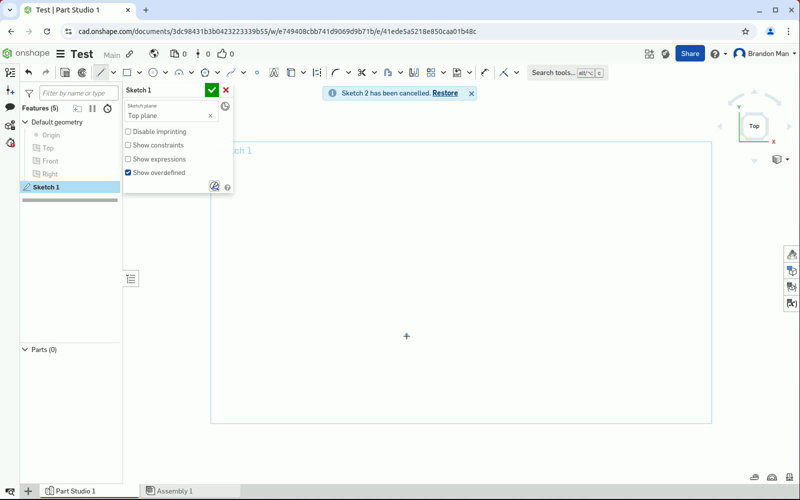
key_down(shift)
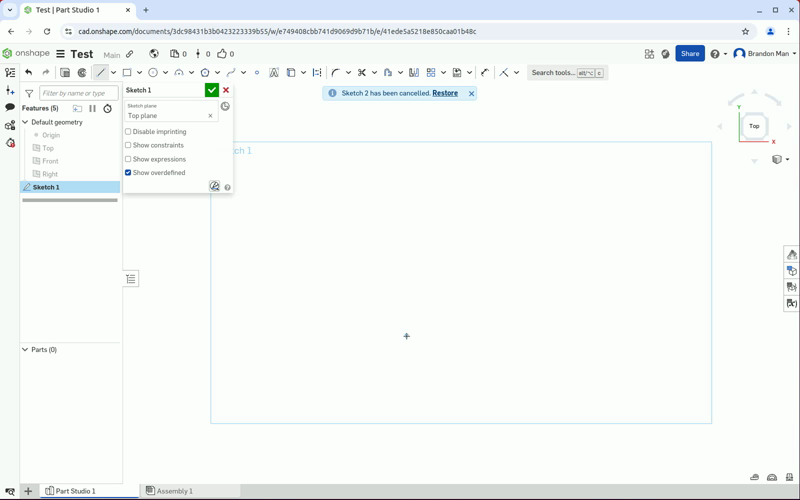
mouse_move(516, 335)
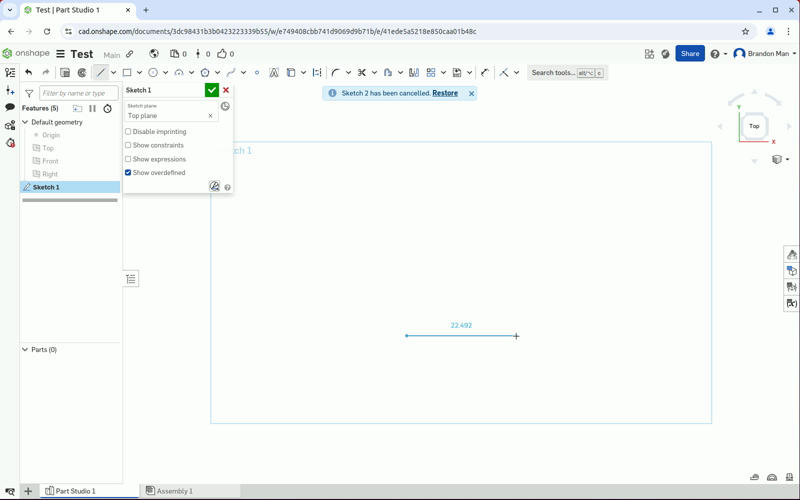
click(516, 335)
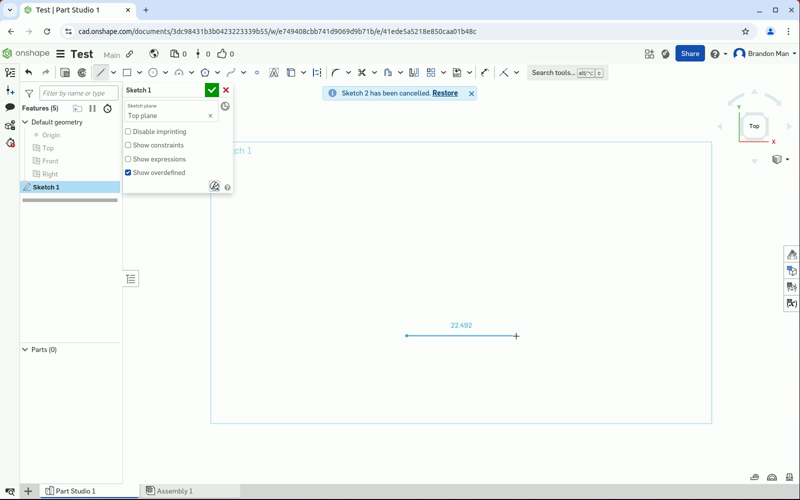
key_up(shift)
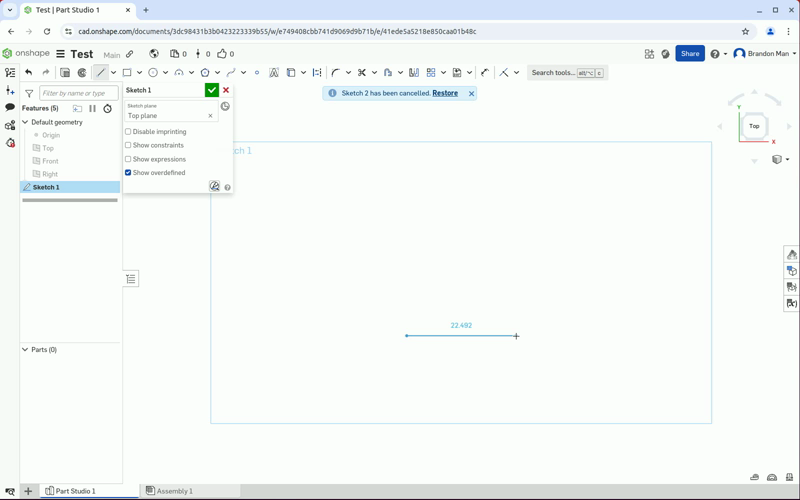
key_down(shift)
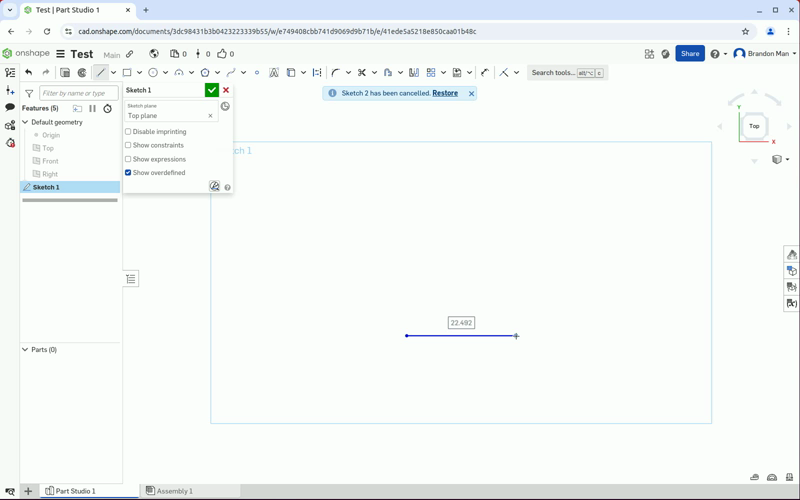
mouse_move(516, 230)
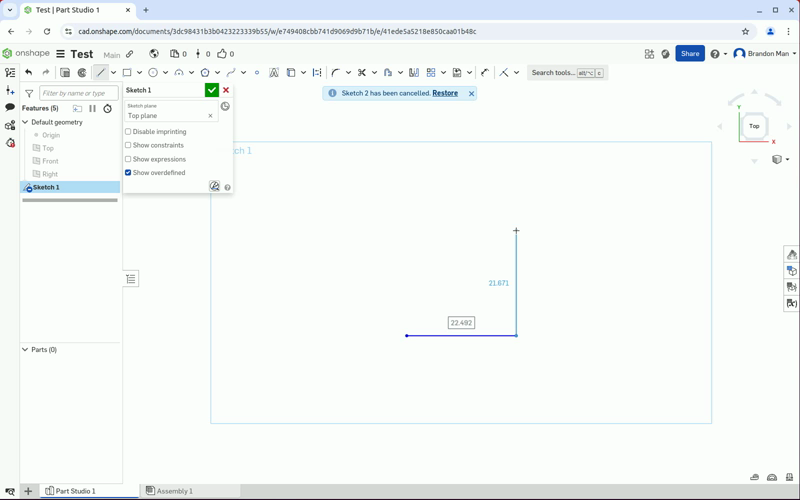
click(516, 230)
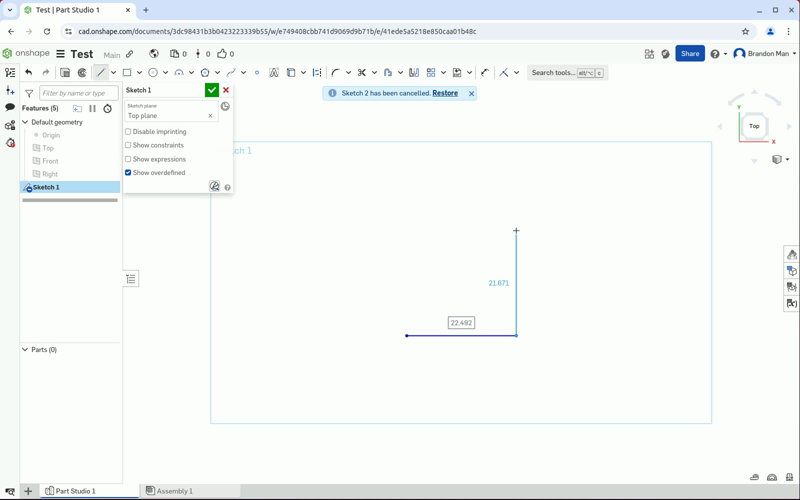
key_up(shift)
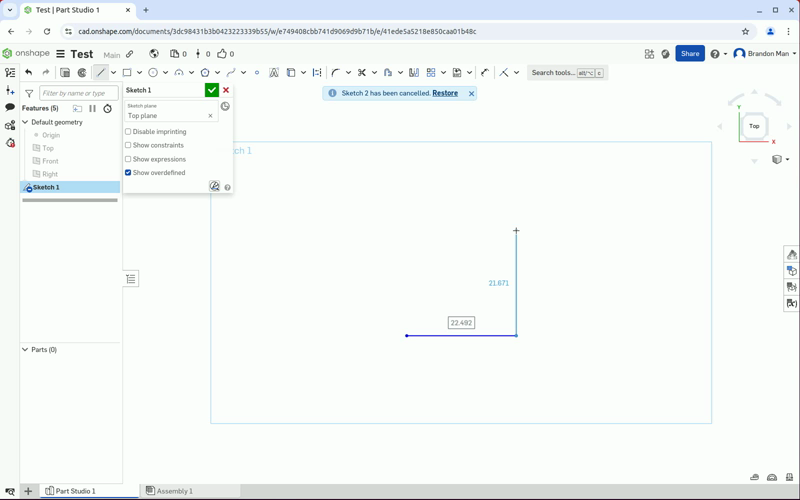
key_down(shift)
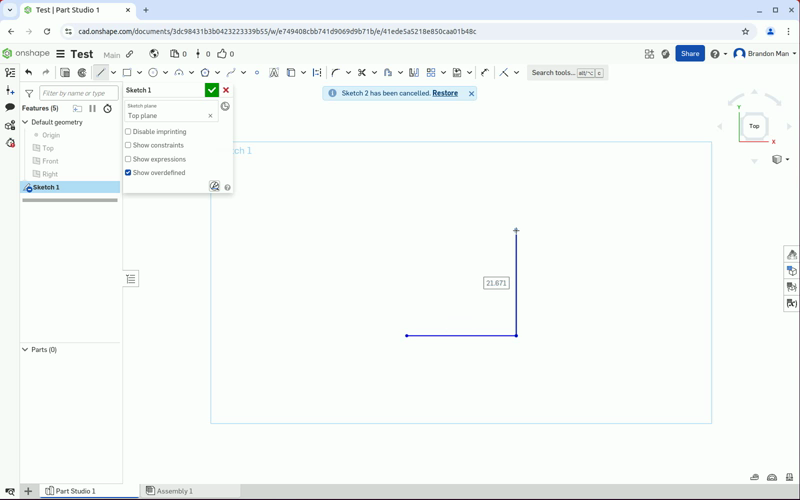
mouse_move(406, 230)
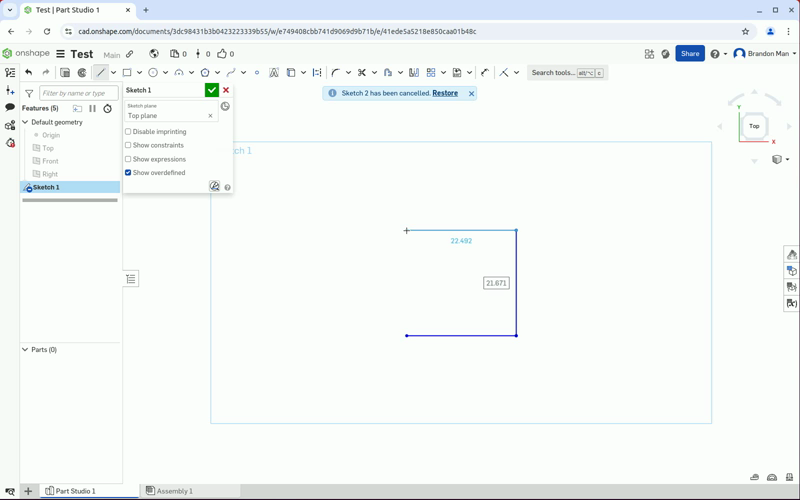
click(406, 230)
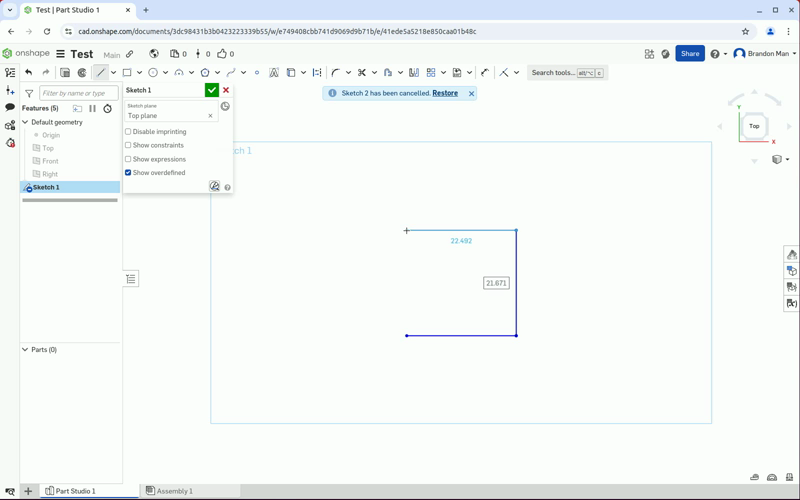
key_up(shift)
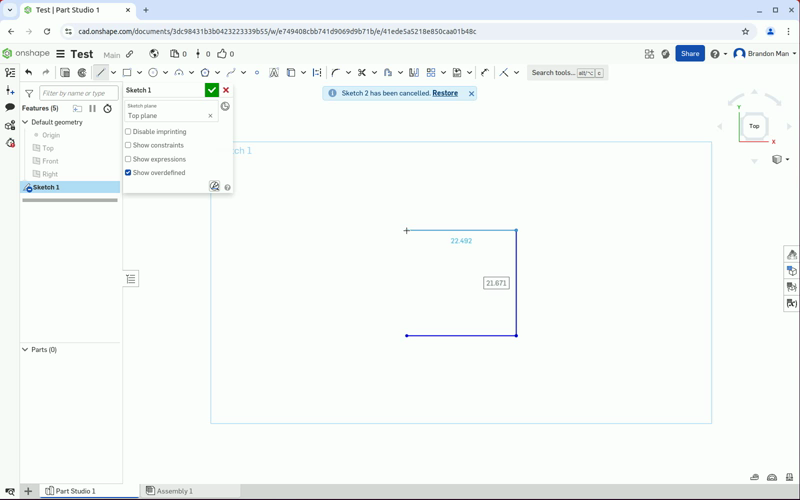
key_down(shift)
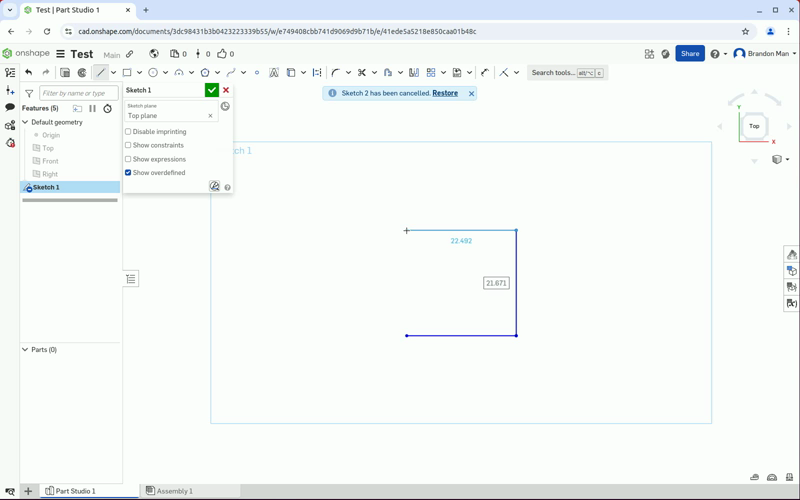
mouse_move(406, 335)
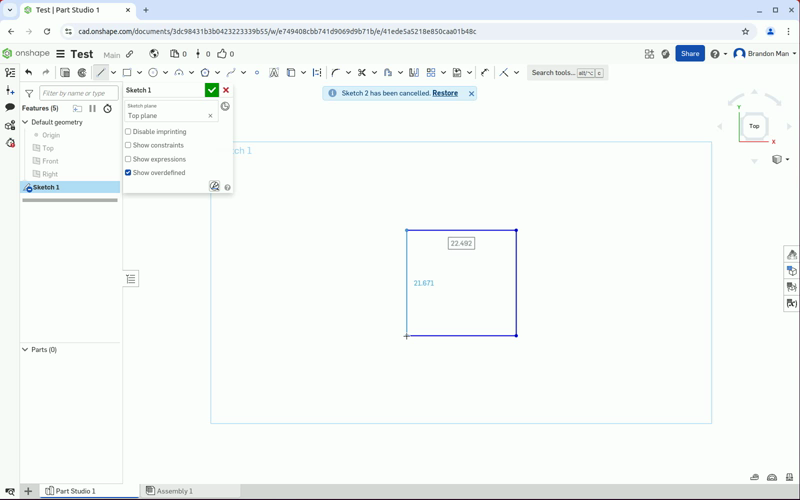
key_up(shift)
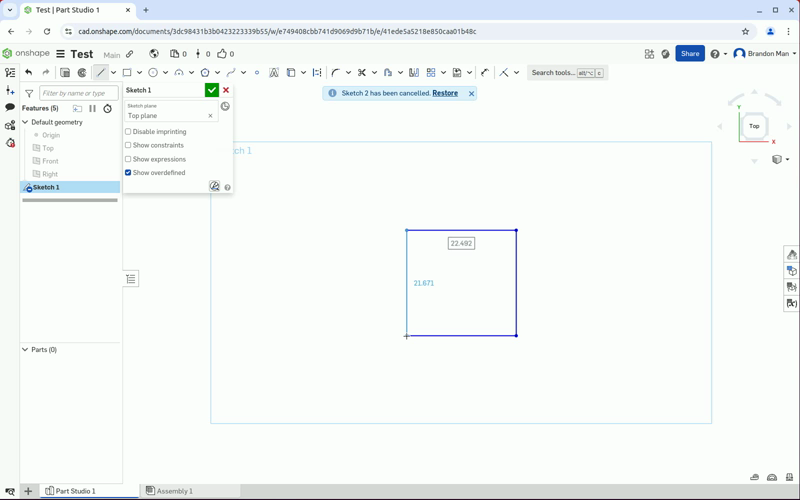
click(406, 335)
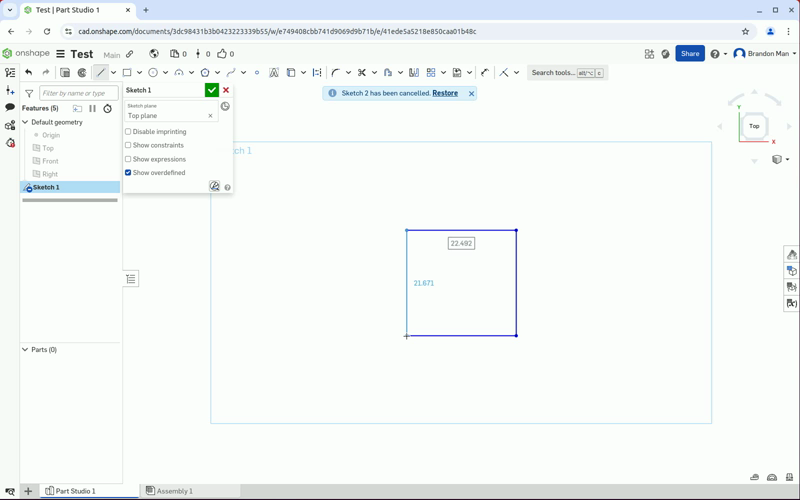
key(esc)
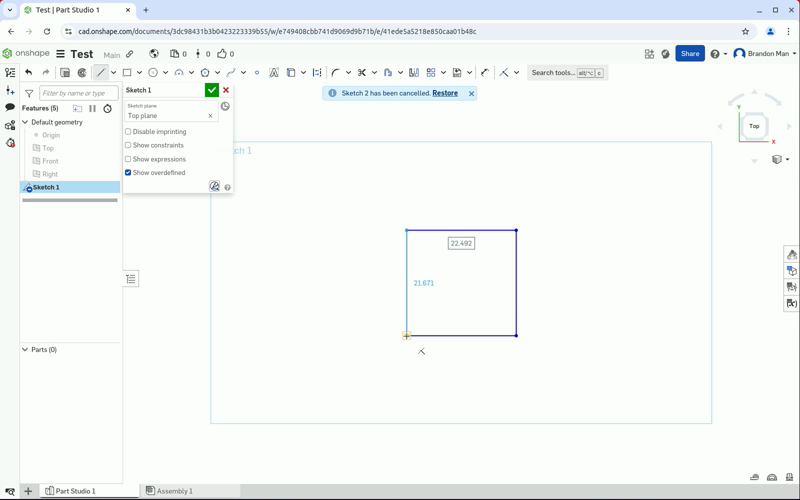
mouse_move(476, 261)
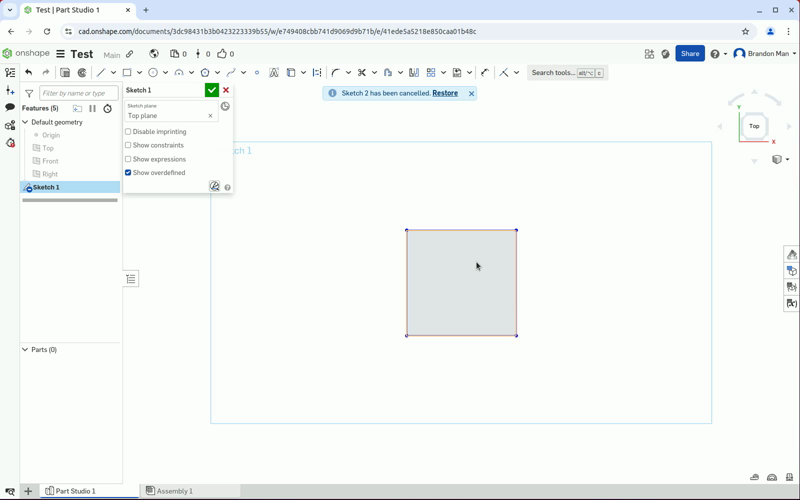
click(476, 261)
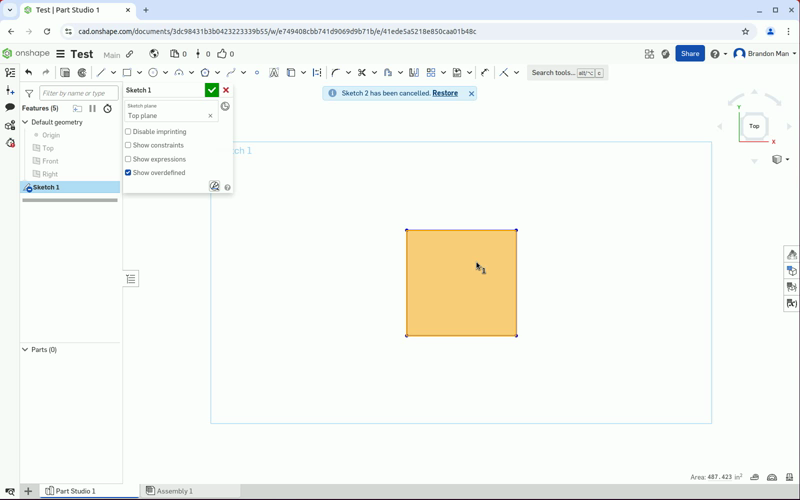
mouse_move(73, 352)
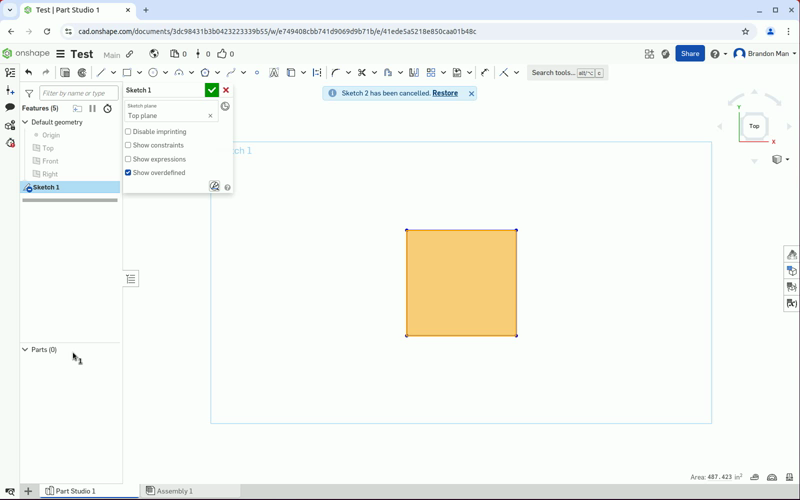
key(shift+y)
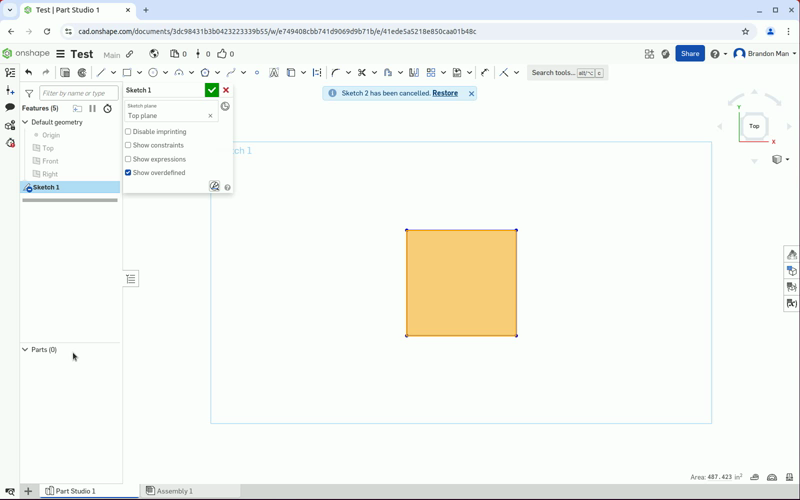
key(shift+e)
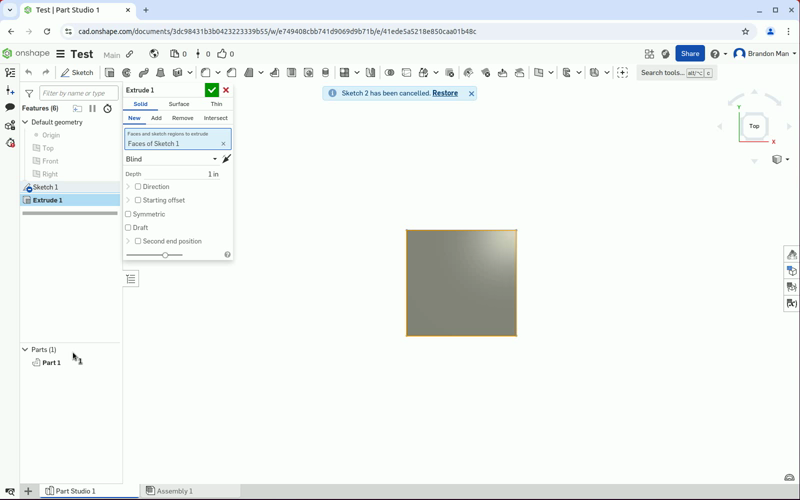
mouse_move(143, 106)
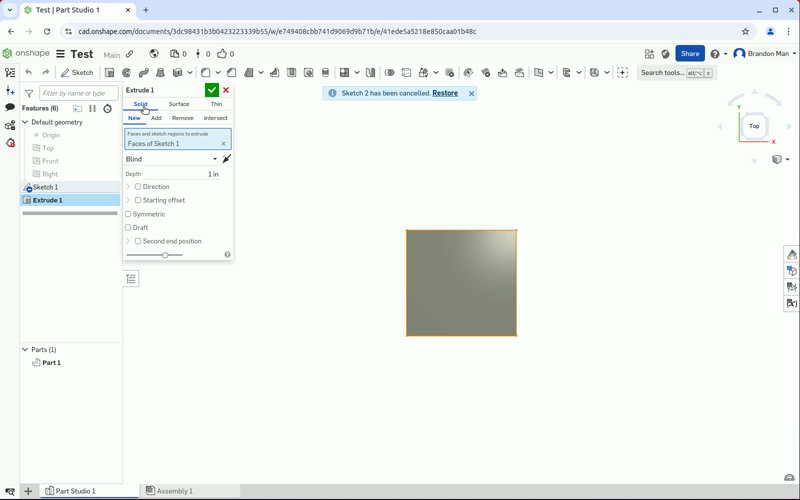
click(143, 106)
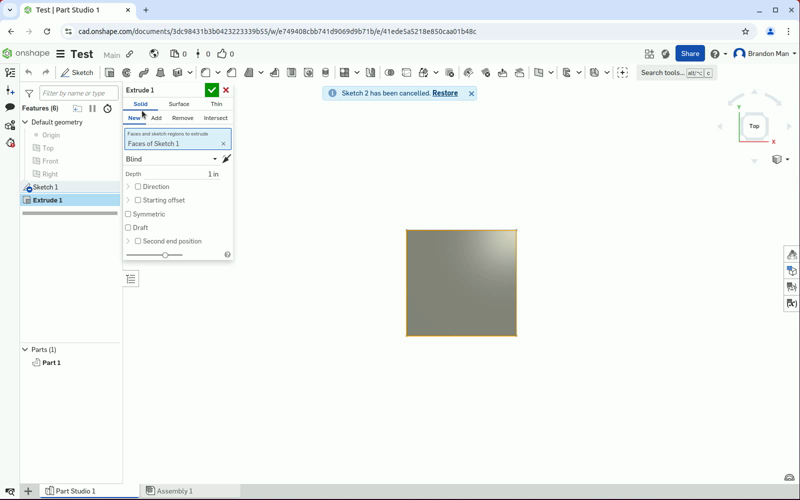
mouse_move(137, 120)
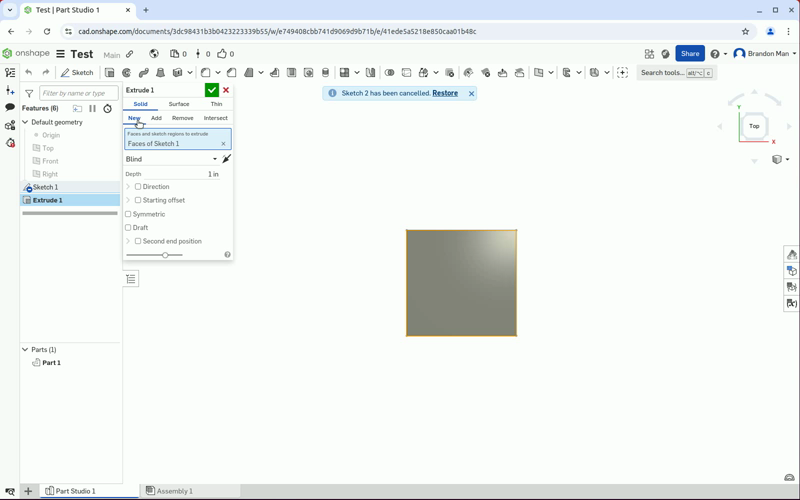
click(137, 120)
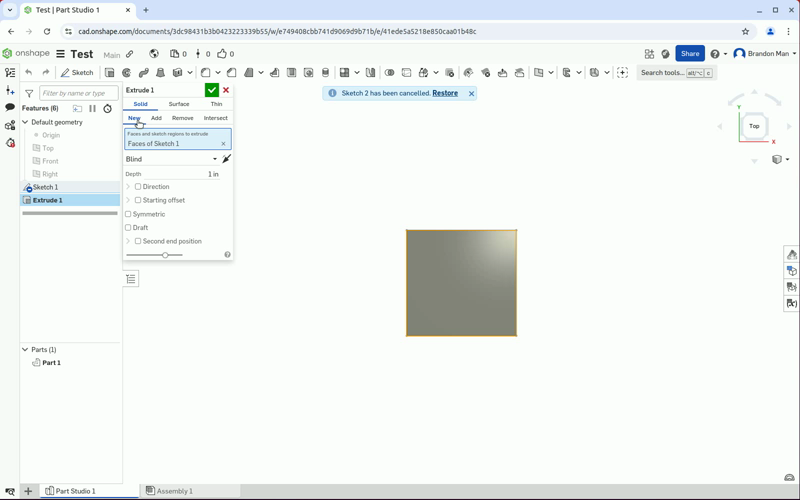
key(tab, 4)
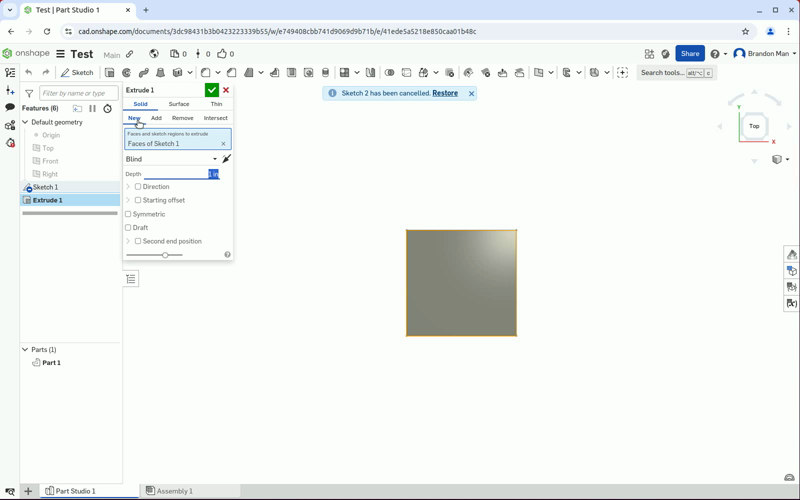
text(12.036)
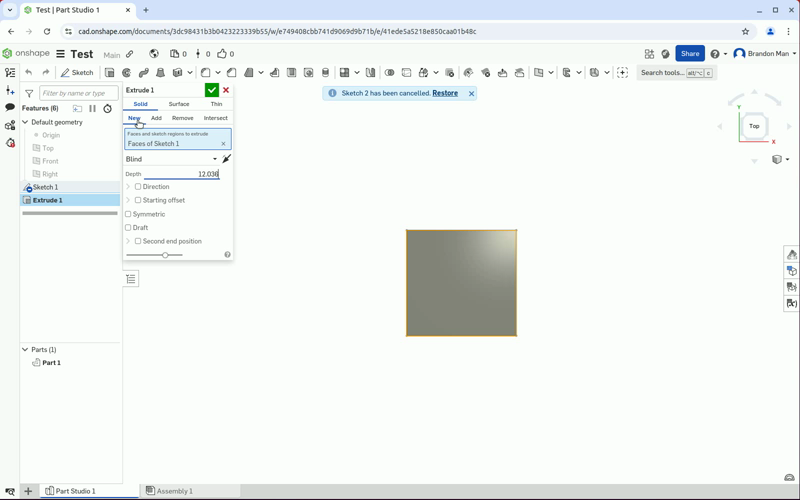
key(enter)
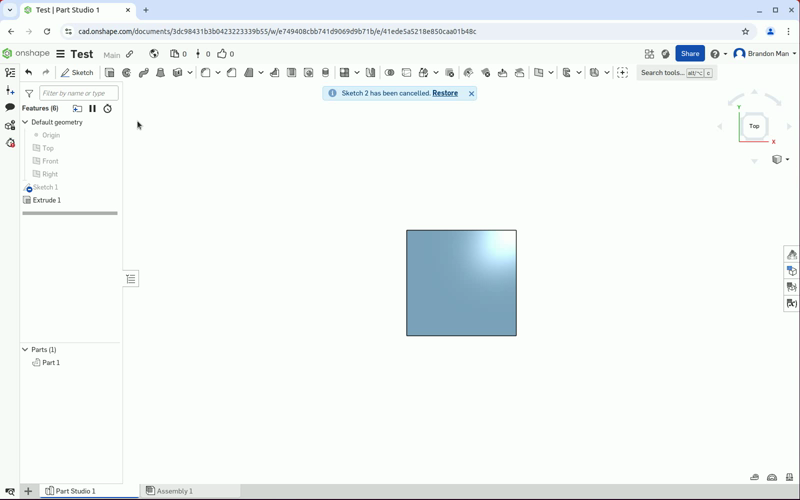
key(shift+h)
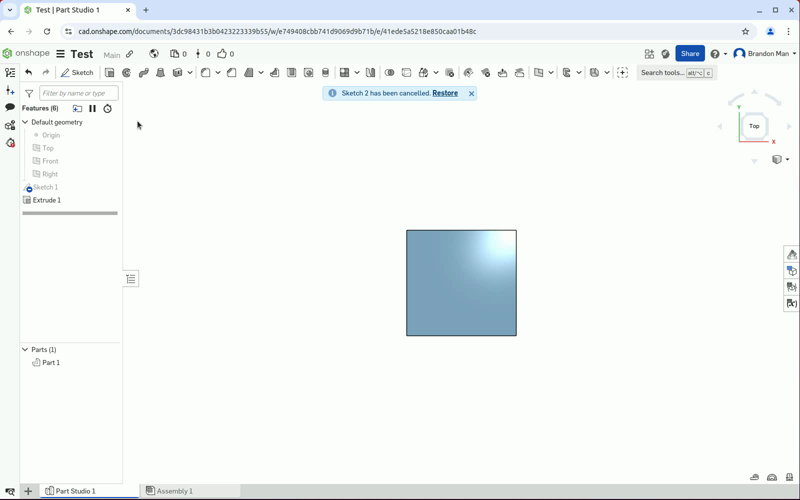
key(shift+h)
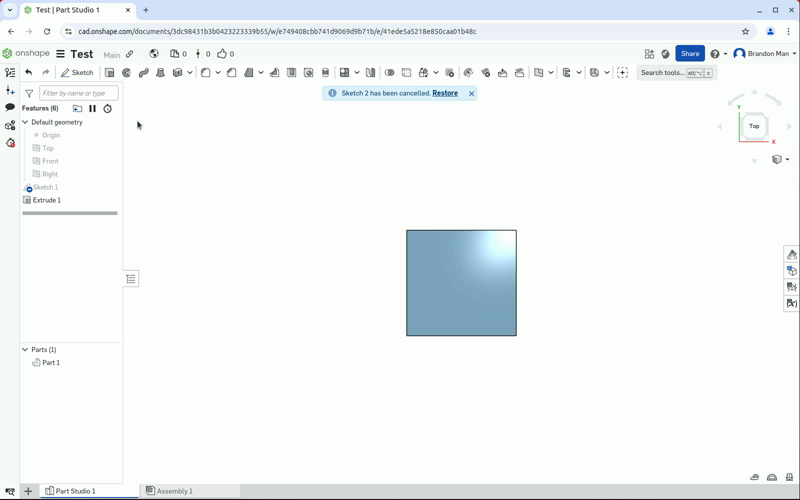
mouse_move(73, 189)
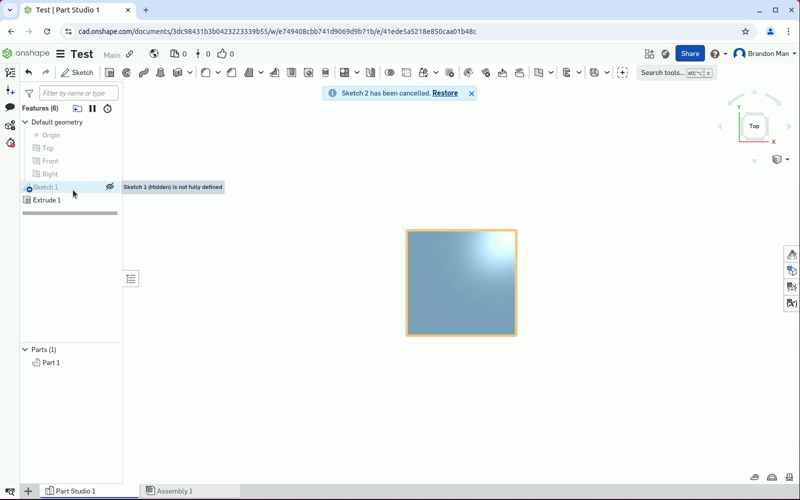
click(73, 189)
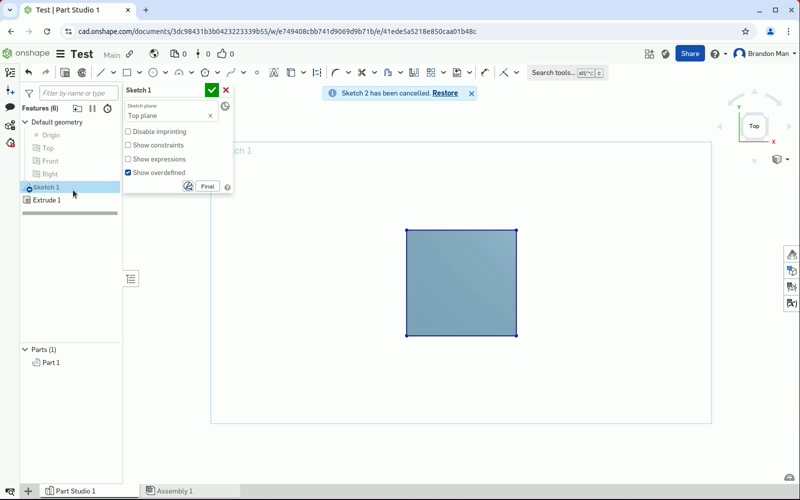
mouse_move(229, 92)
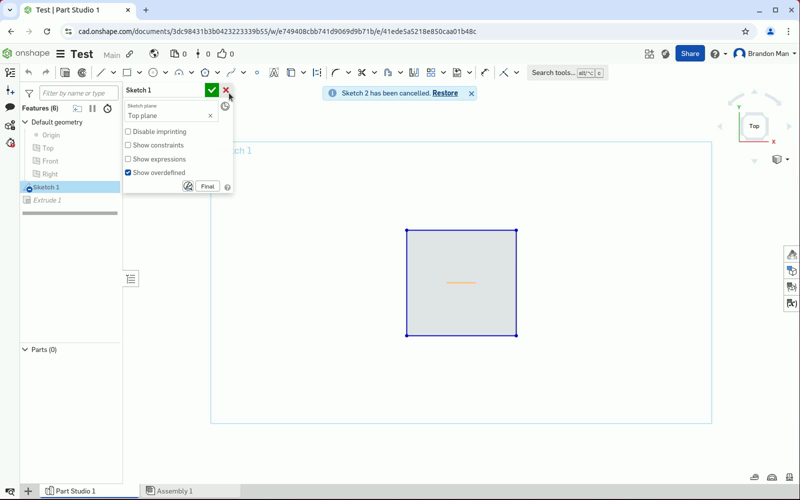
click(229, 92)
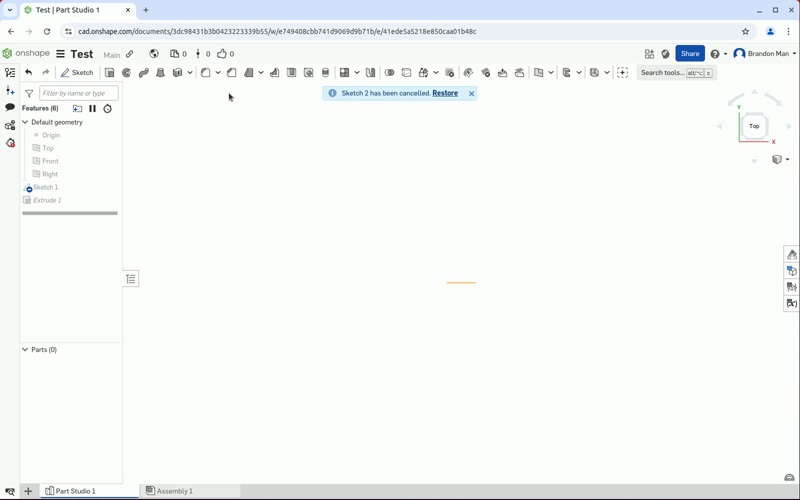
mouse_move(541, 75)
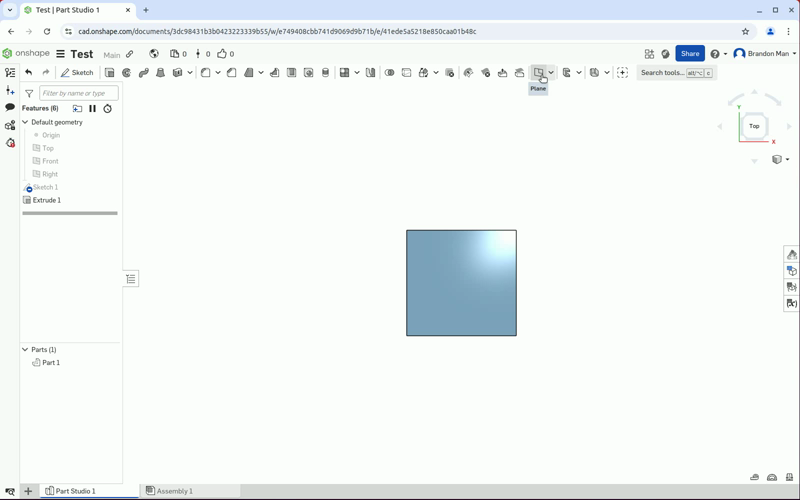
click(541, 75)
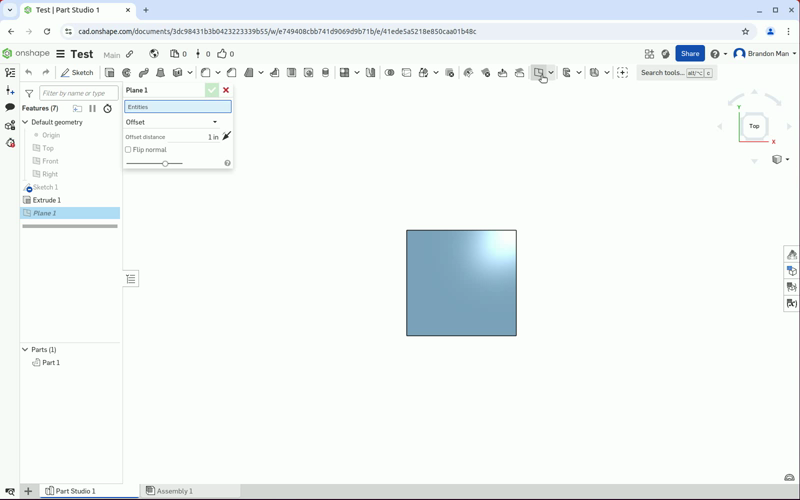
mouse_move(73, 150)
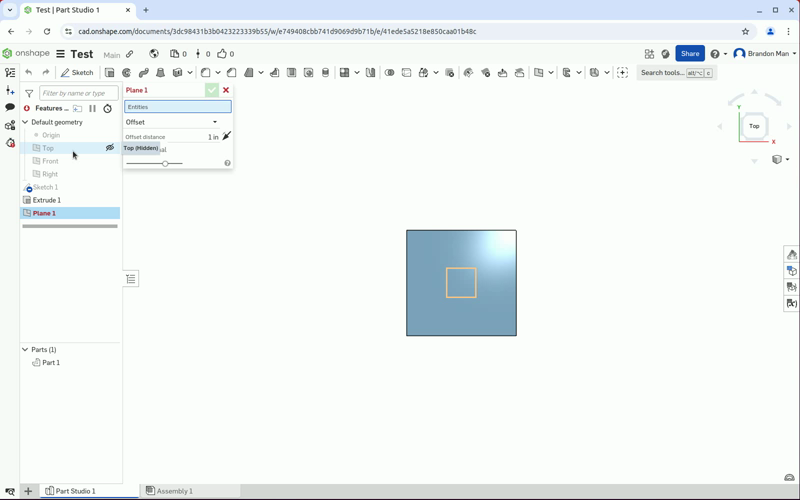
click(73, 150)
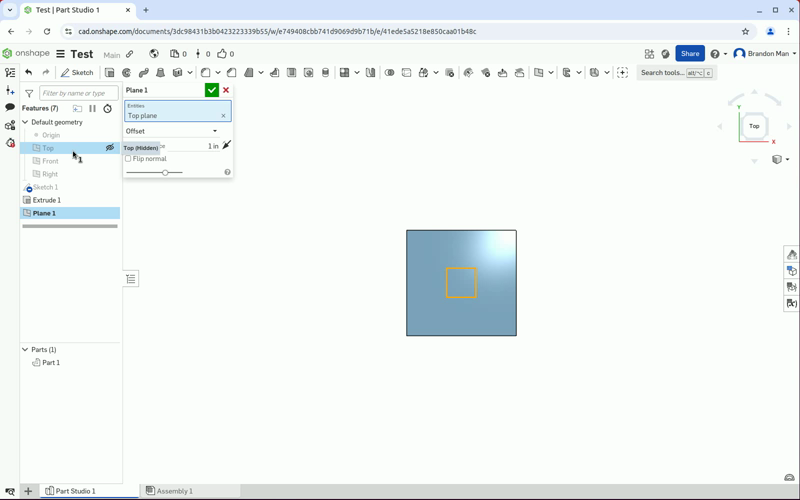
key(tab, 2)
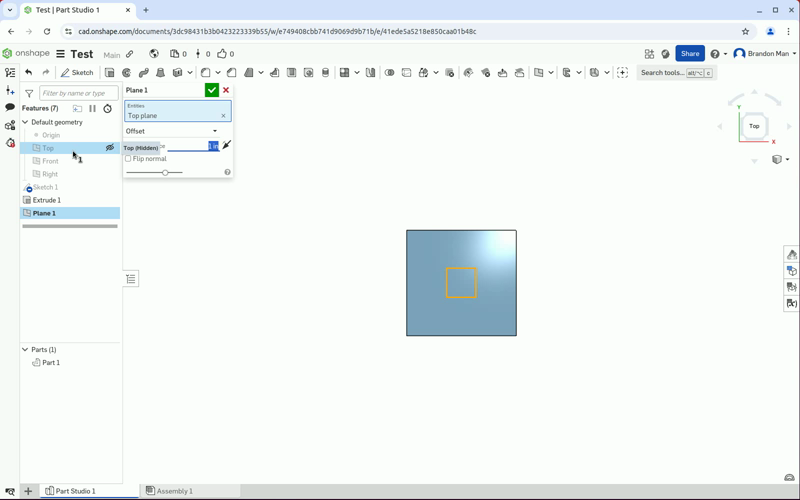
text(12.047)
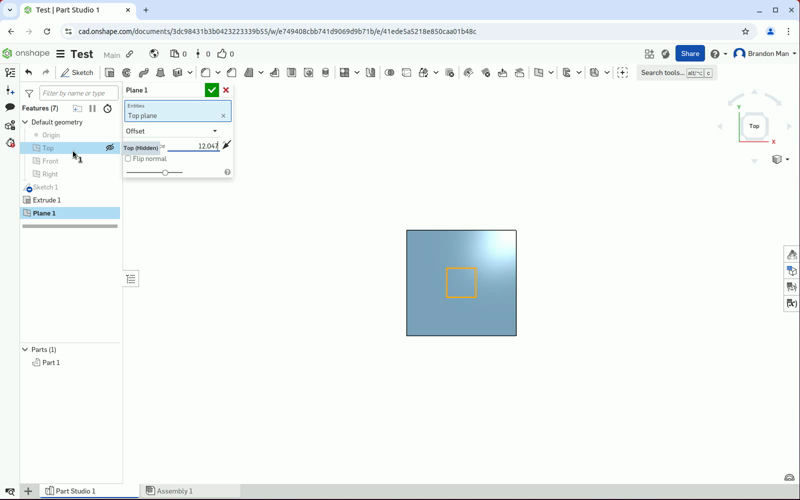
key(enter, 2)
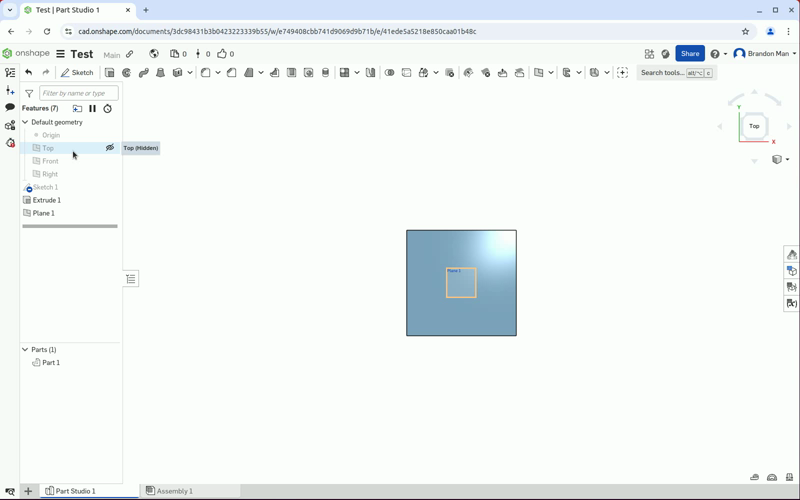
key(shift+s)
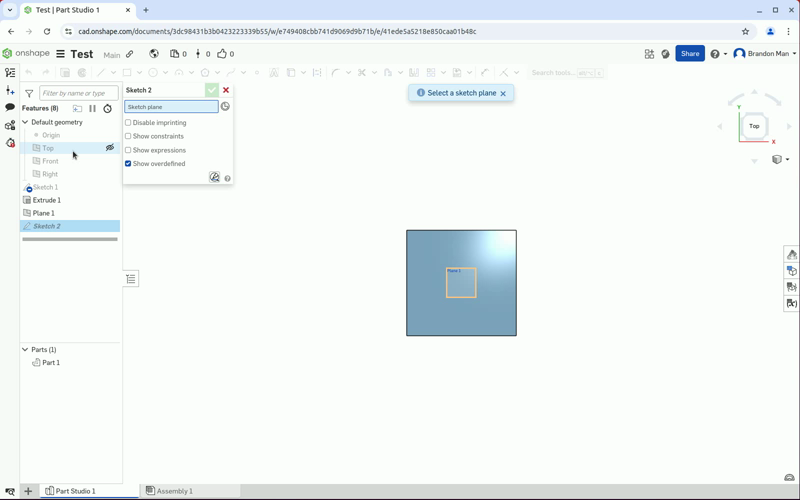
mouse_move(73, 215)
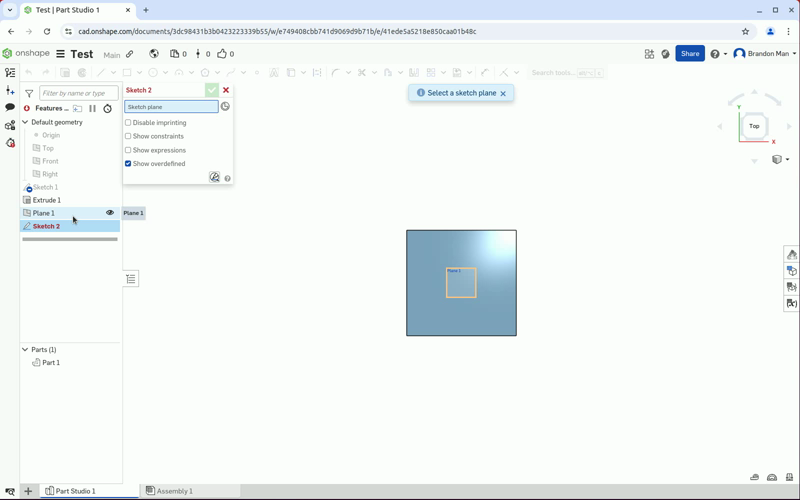
click(73, 215)
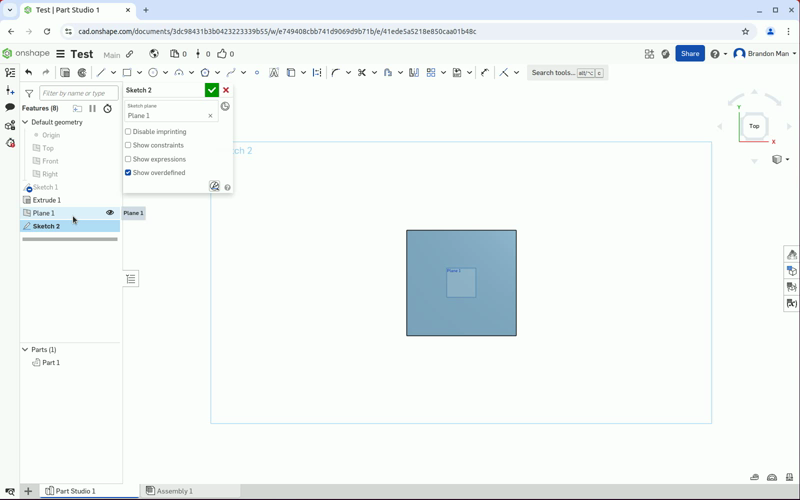
mouse_move(73, 352)
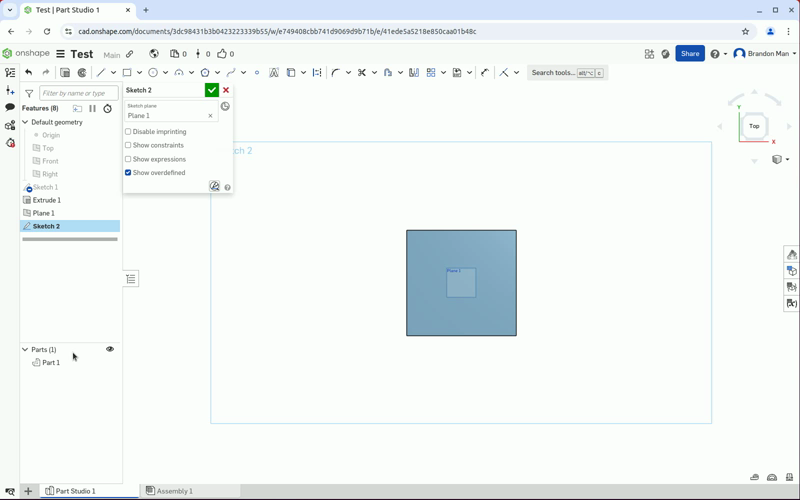
key(y)
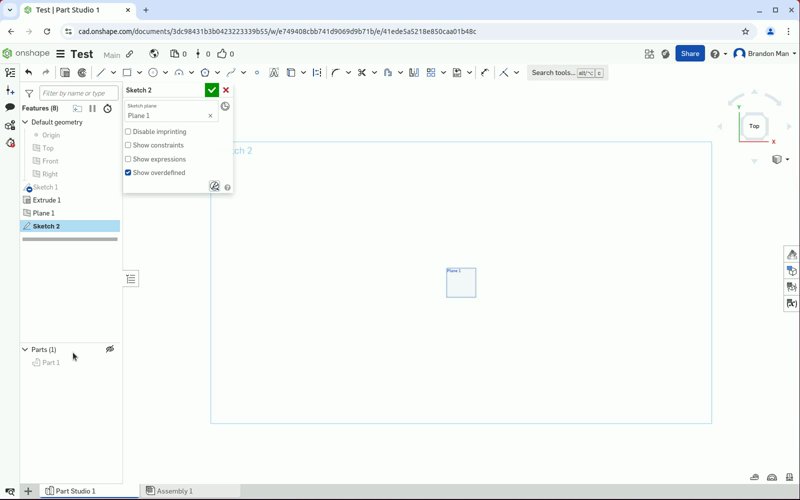
key(c)
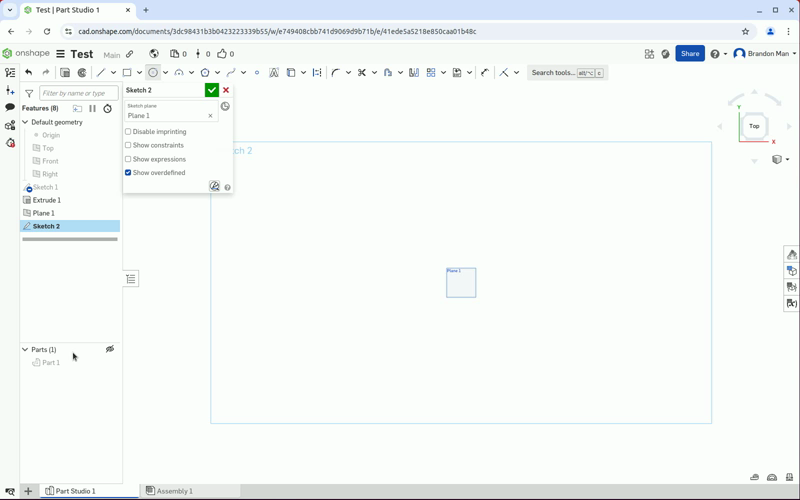
key_down(shift)
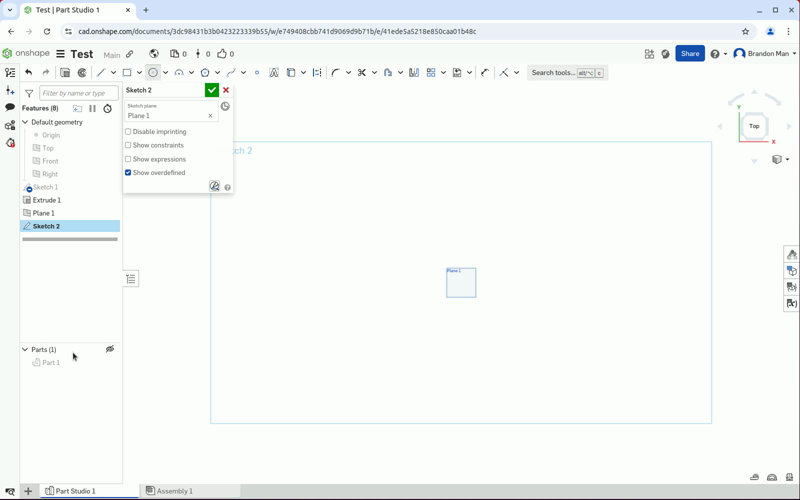
mouse_move(461, 282)
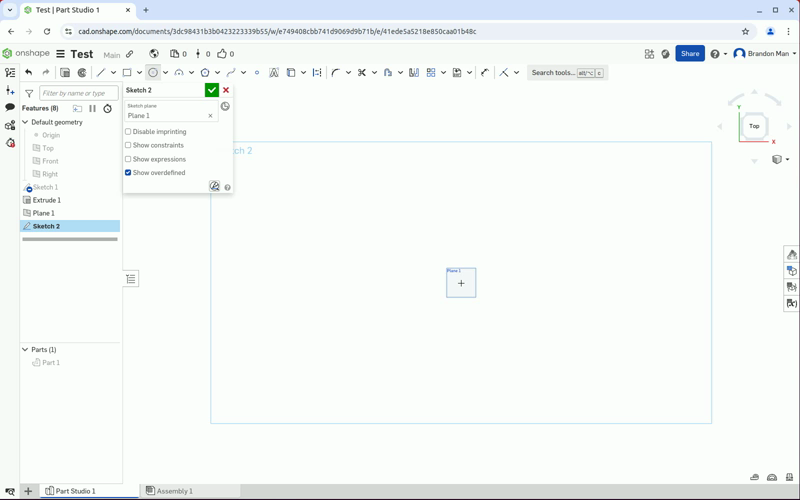
click(461, 282)
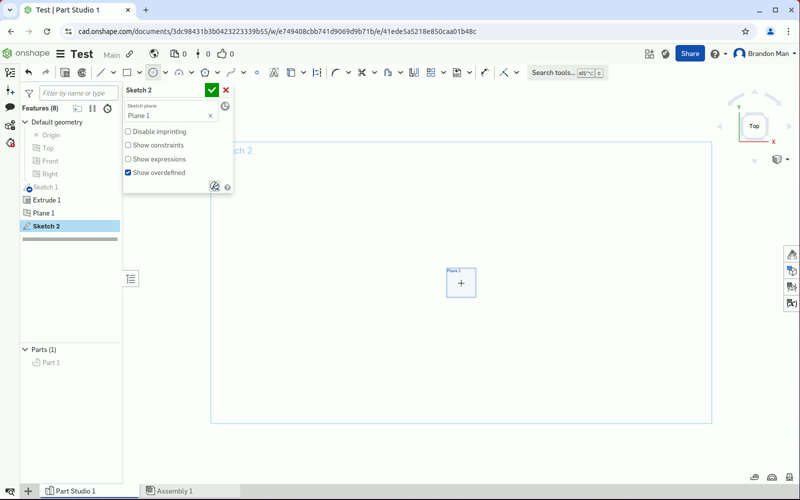
key_up(shift)
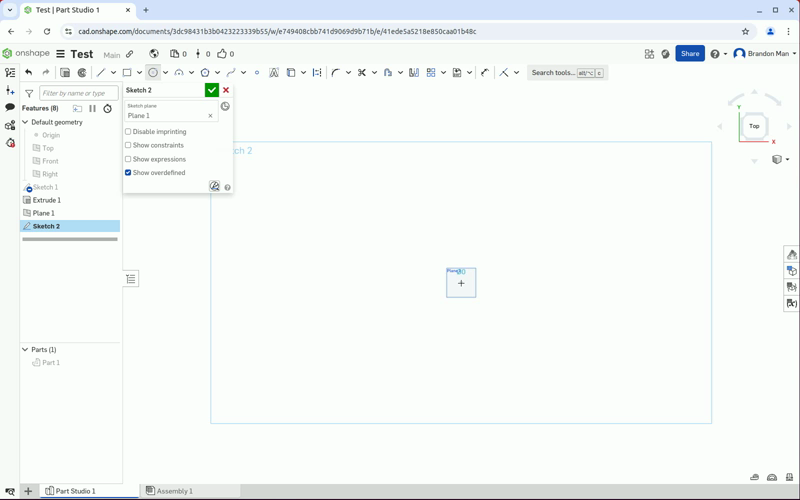
mouse_move(484, 282)
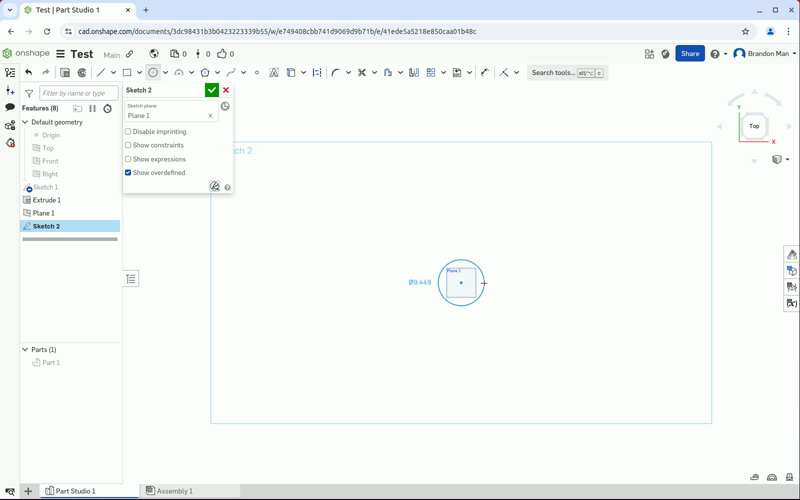
click(484, 282)
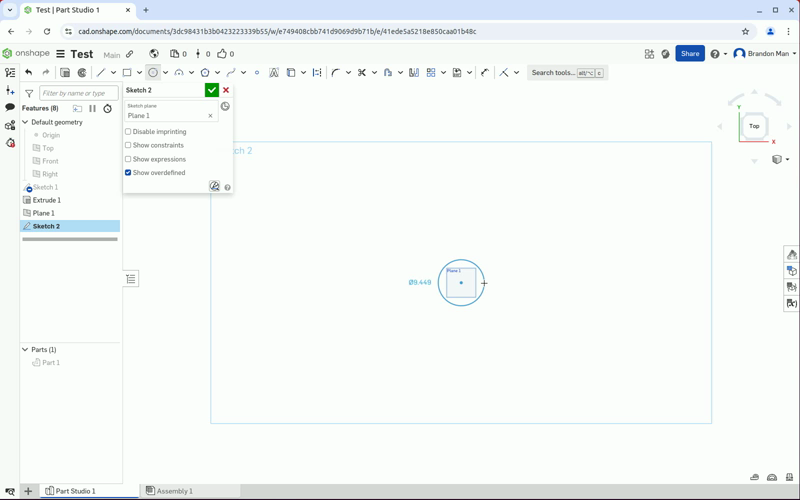
key(esc)
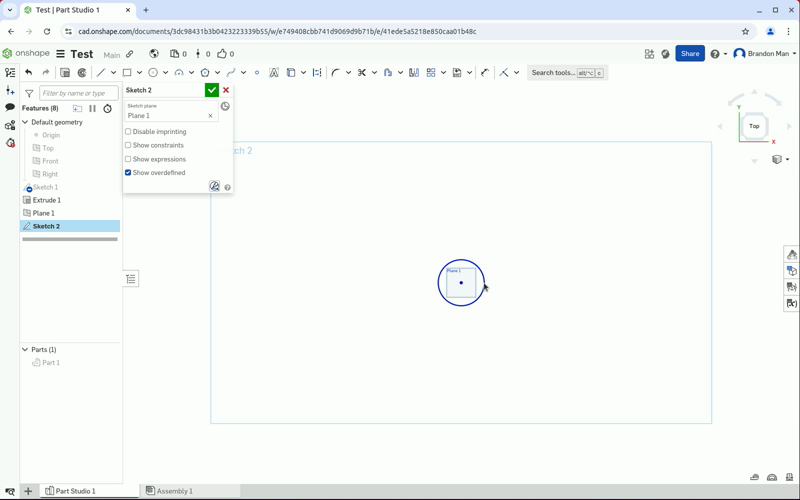
mouse_move(455, 277)
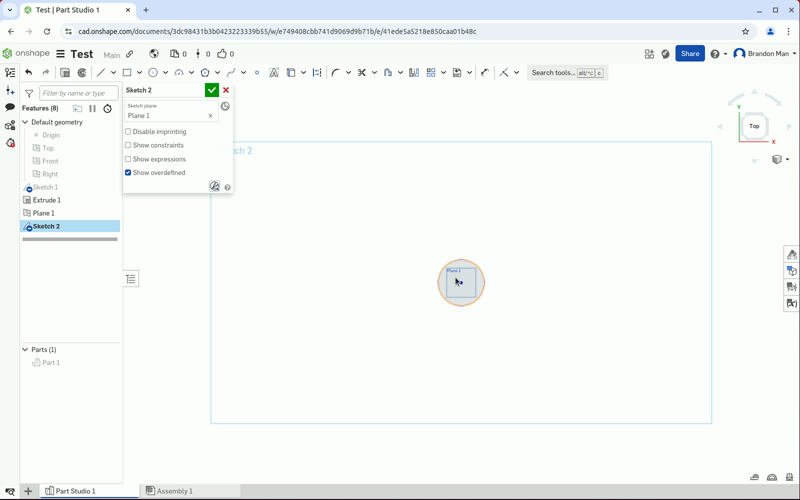
scroll(6)
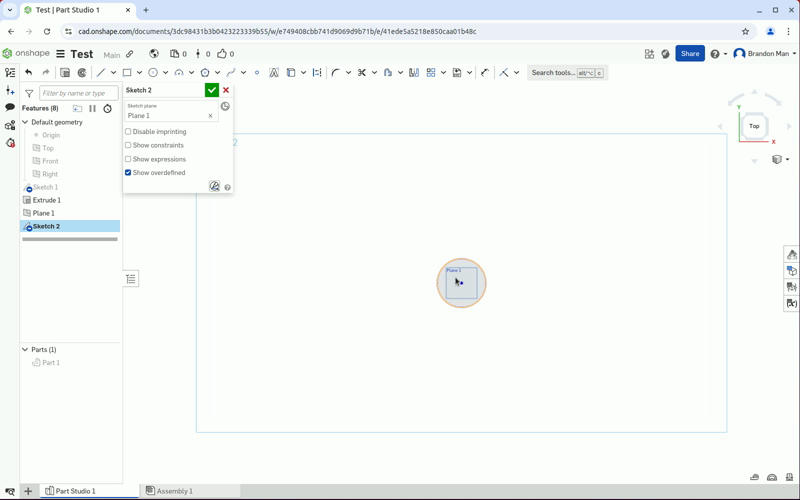
scroll(6)
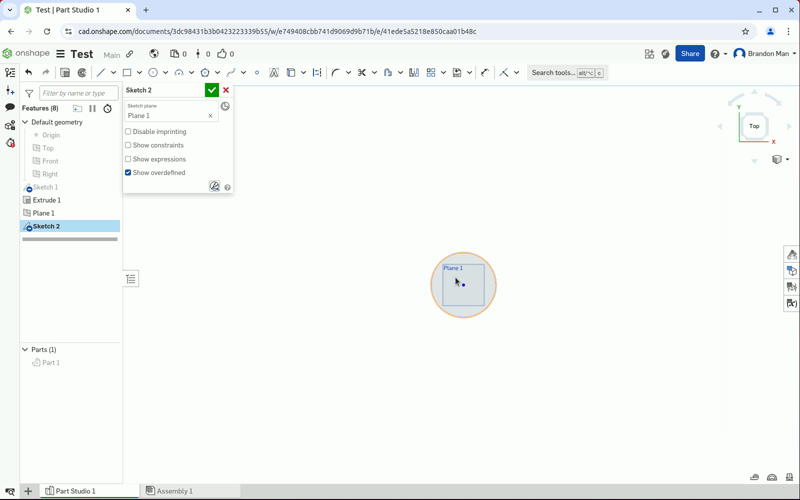
scroll(6)
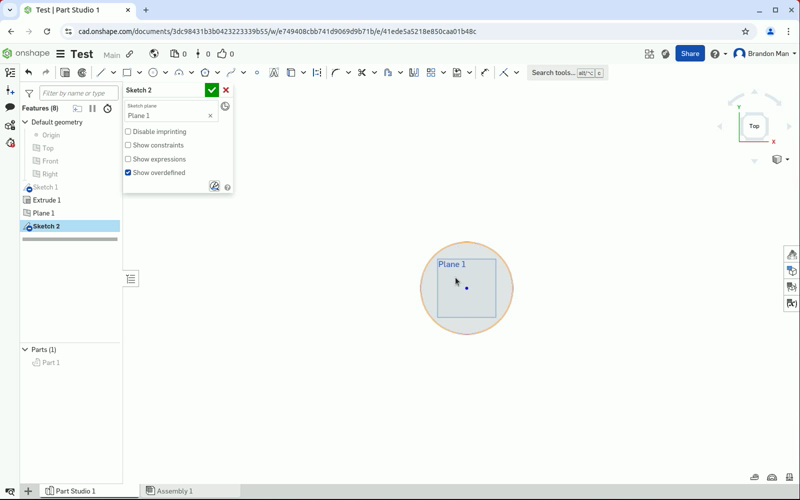
scroll(6)
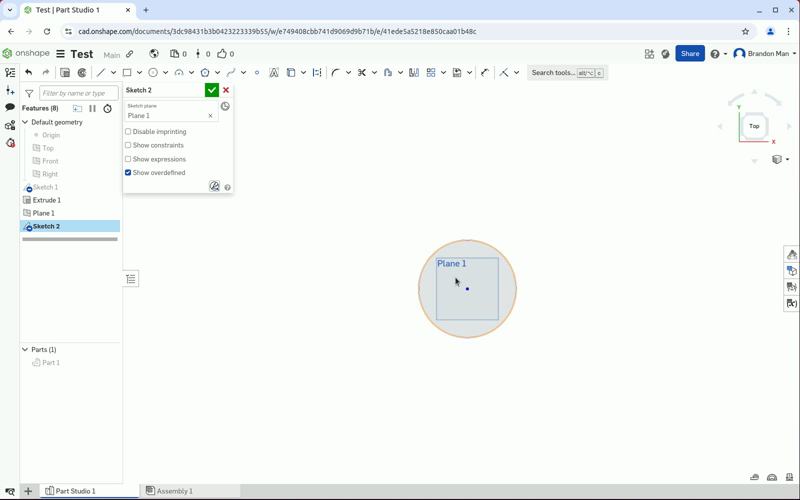
scroll(6)
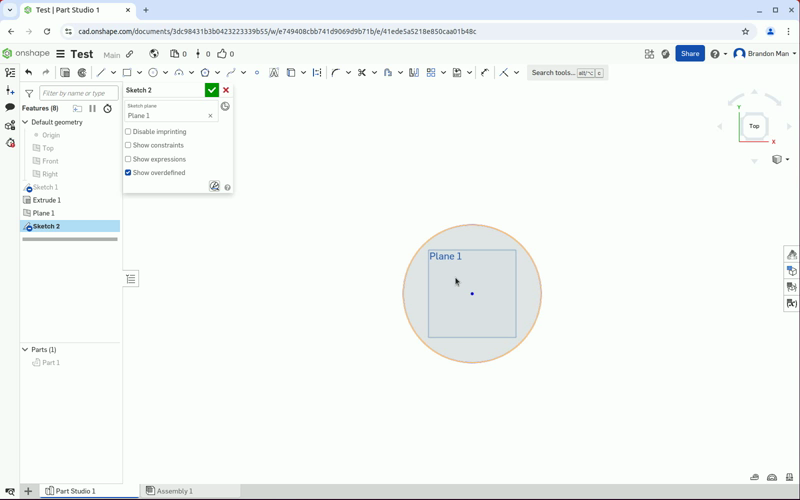
scroll(6)
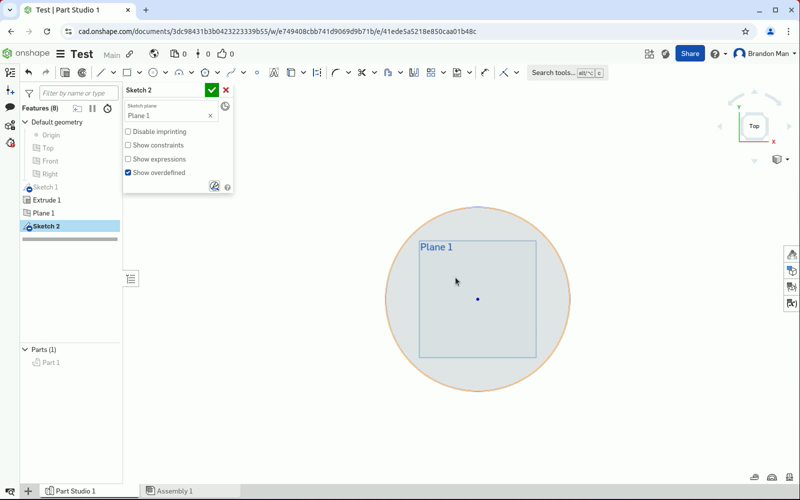
scroll(6)
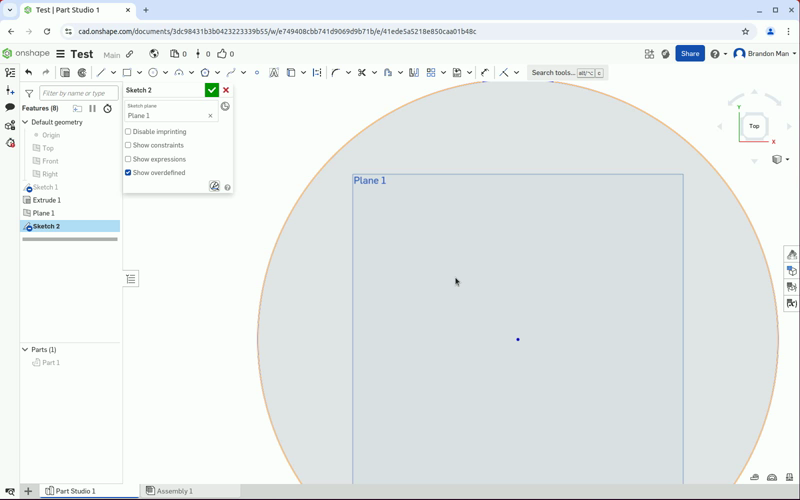
click(455, 277)
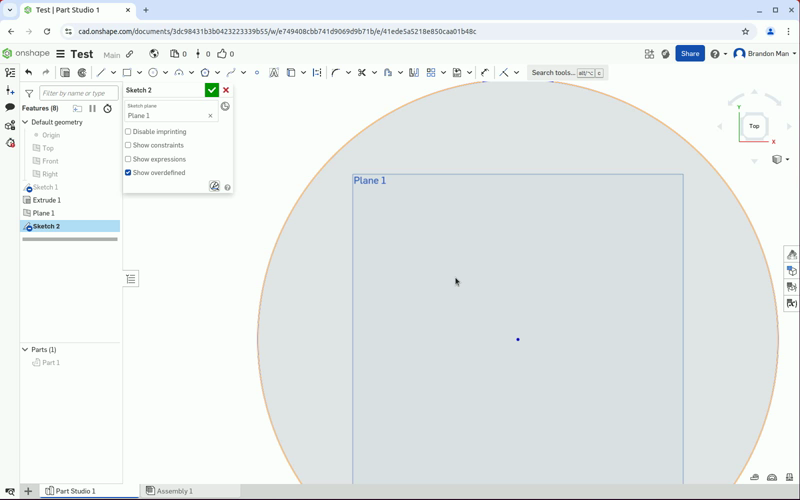
scroll(-6)
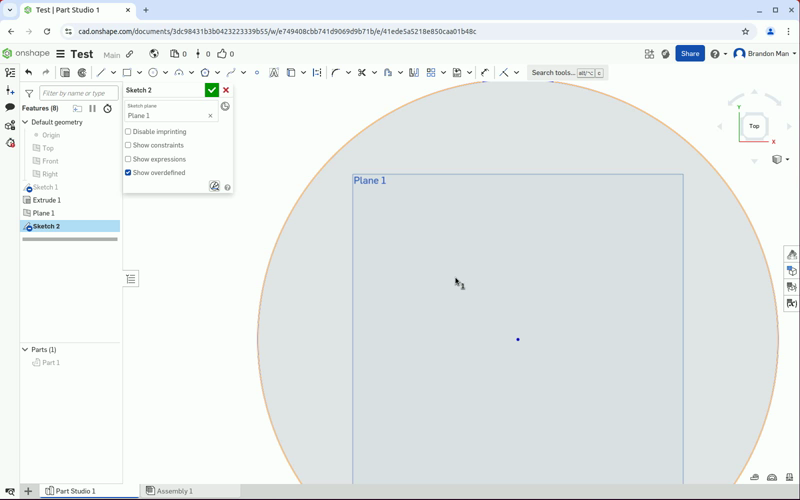
scroll(-6)
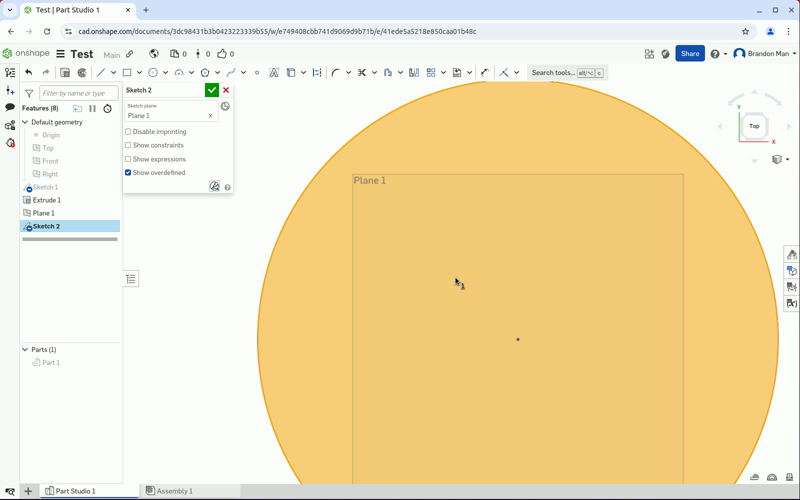
scroll(-6)
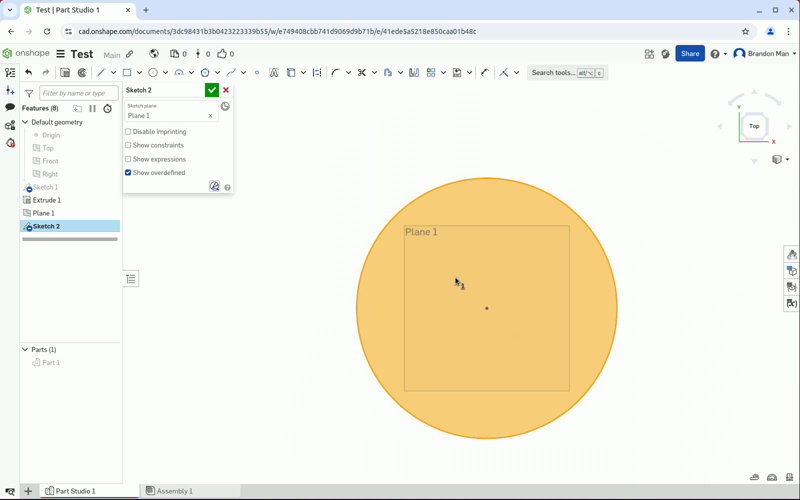
scroll(-6)
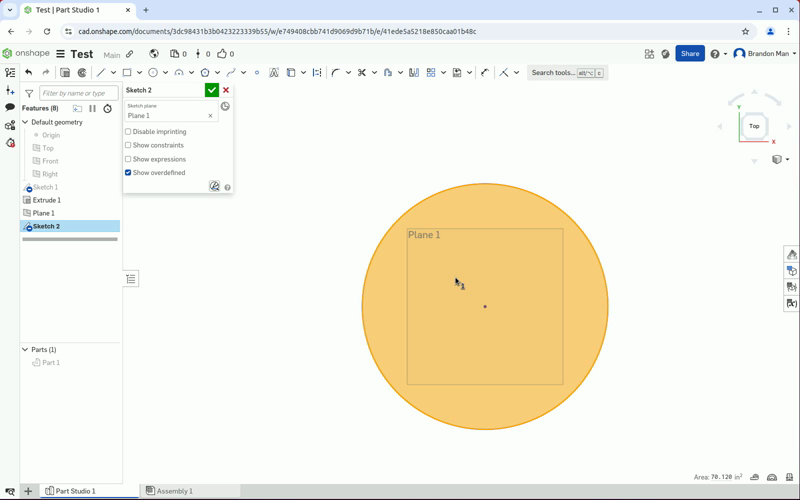
scroll(-6)
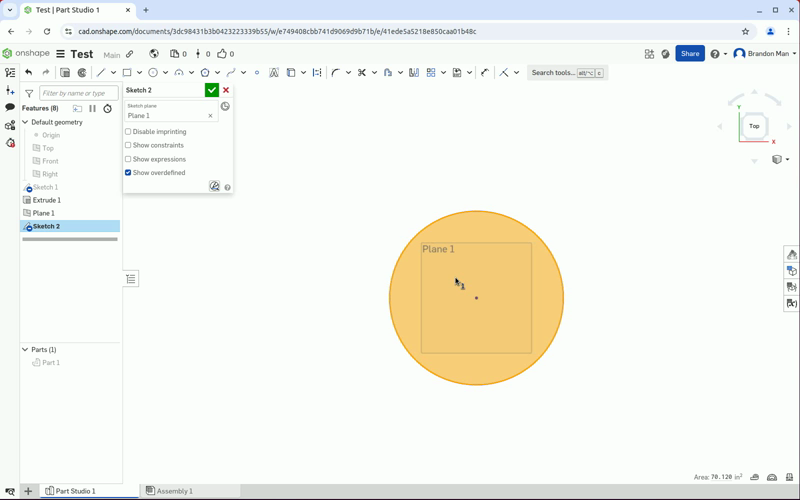
scroll(-6)
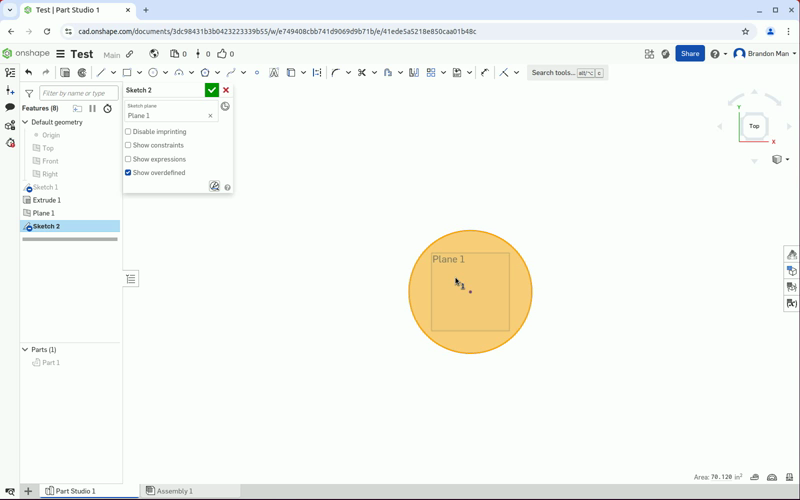
scroll(-6)
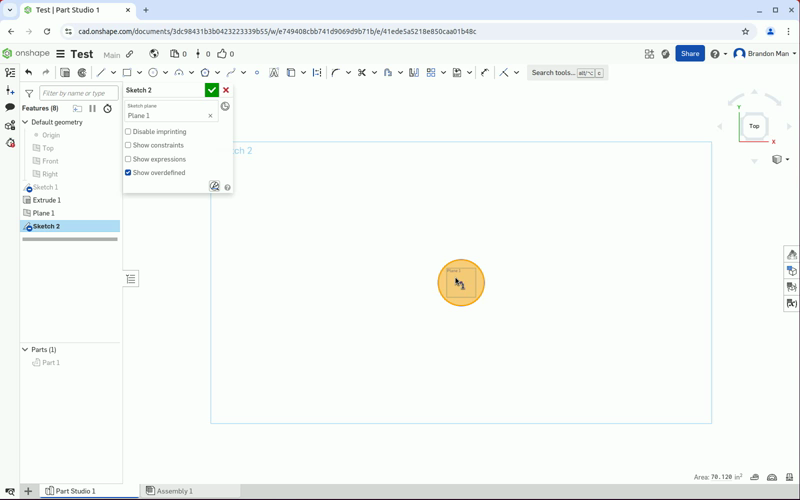
mouse_move(73, 352)
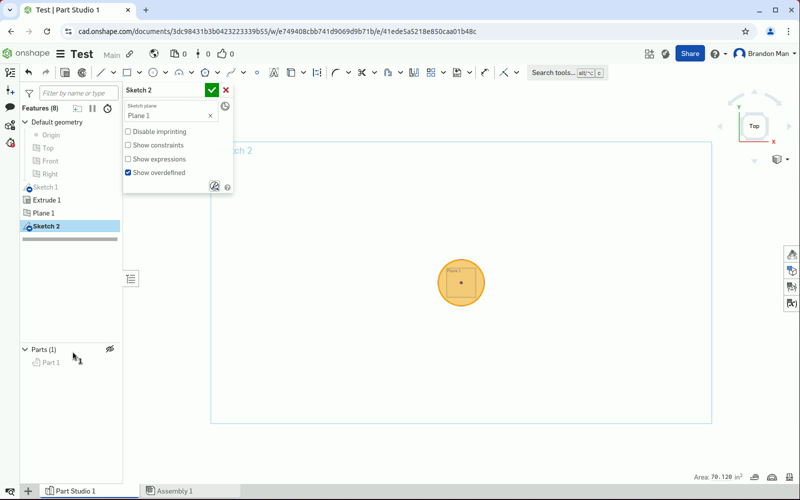
key(shift+y)
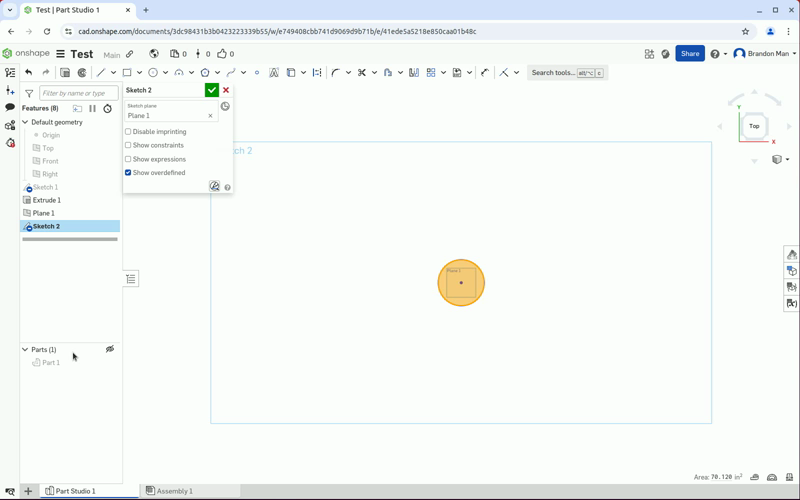
key(shift+e)
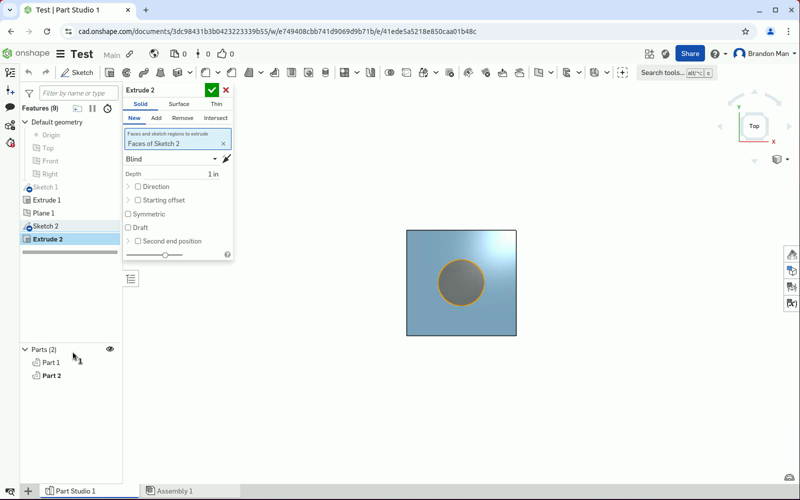
mouse_move(143, 106)
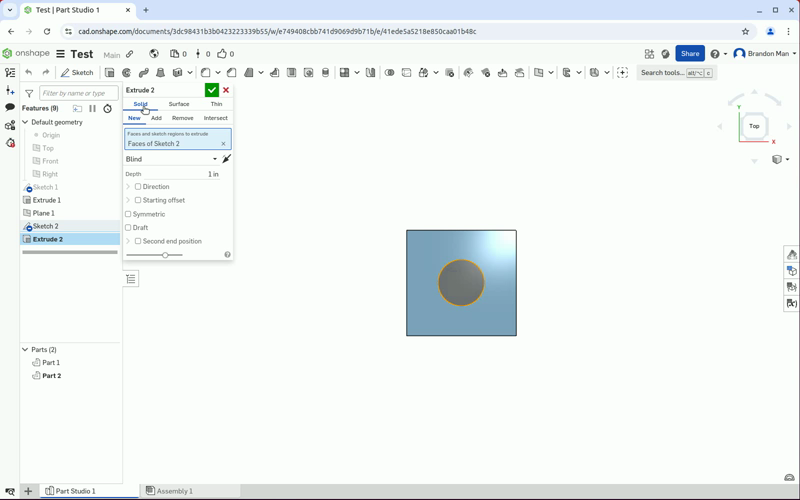
click(143, 106)
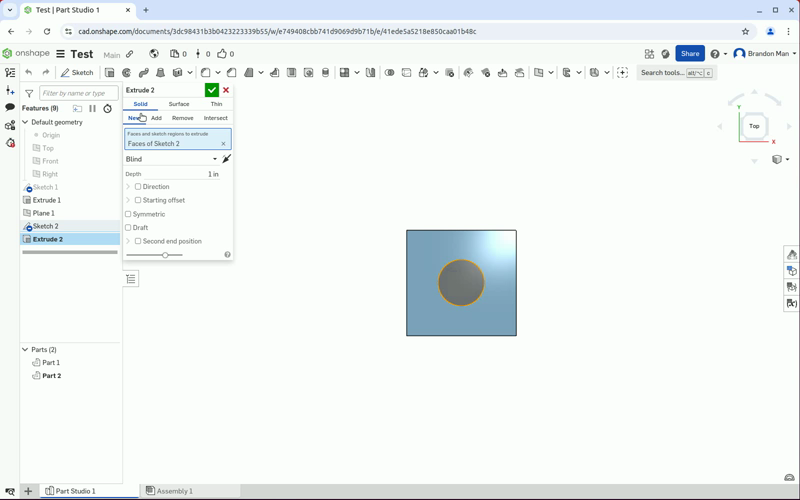
mouse_move(137, 120)
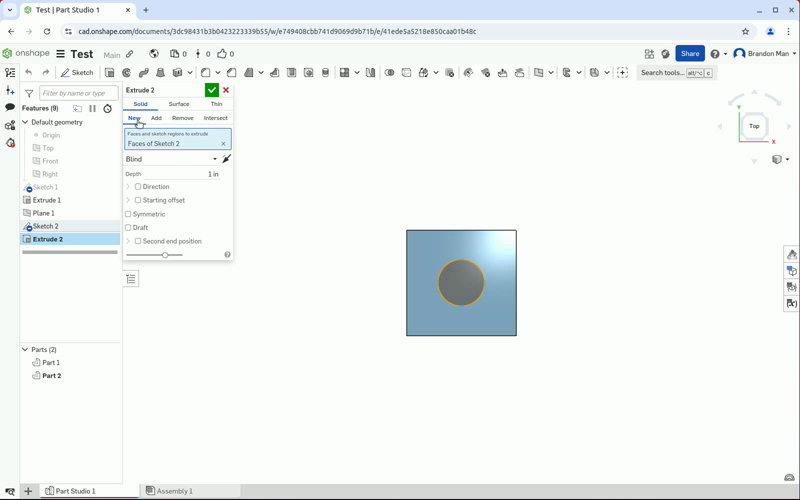
click(137, 120)
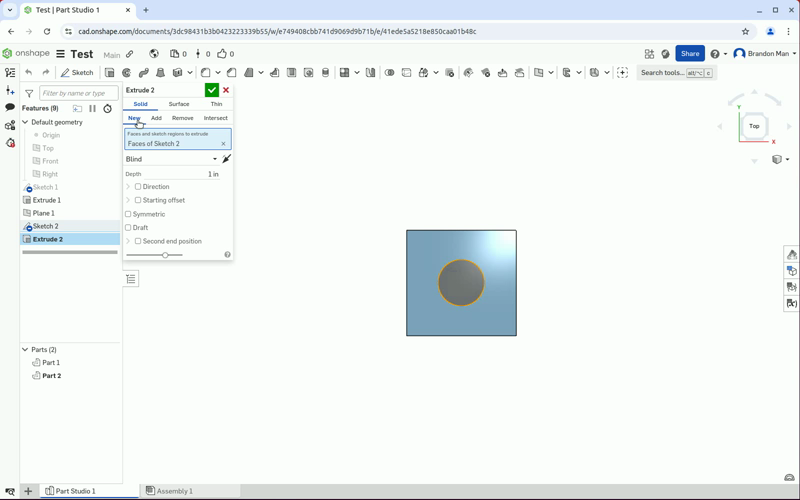
key(tab, 4)
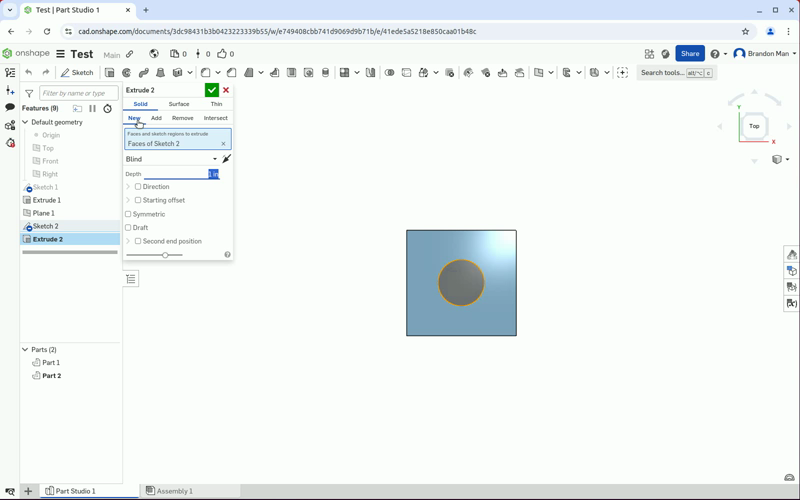
text(12.036)
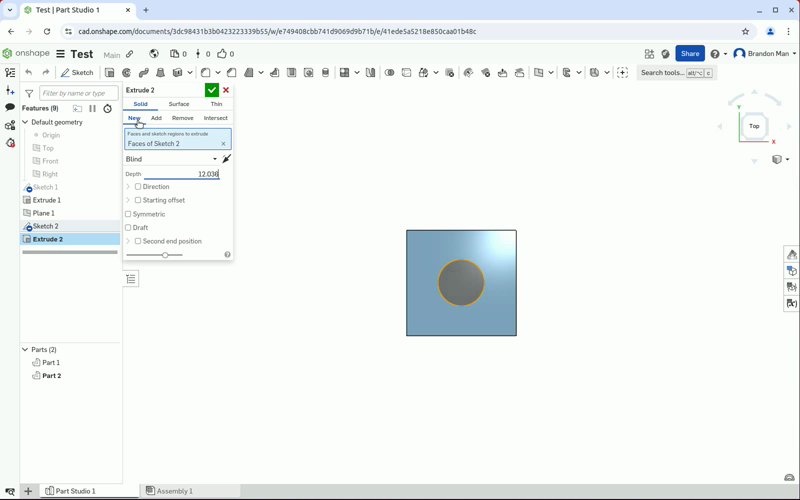
key(enter)
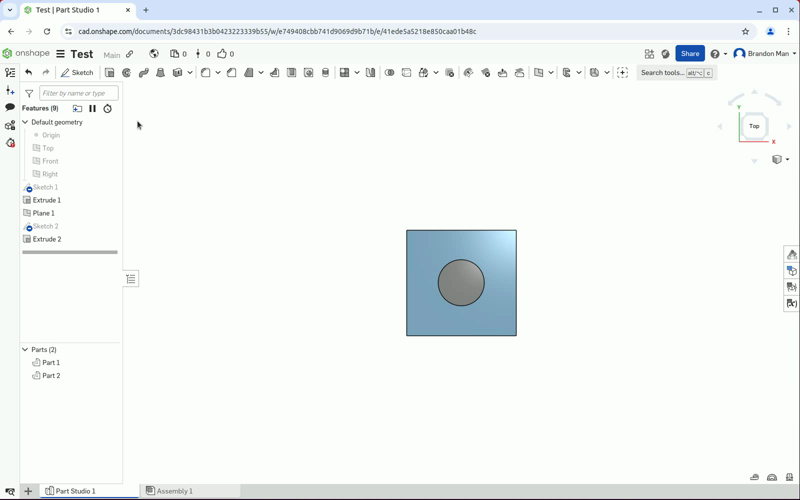
key(shift+h)
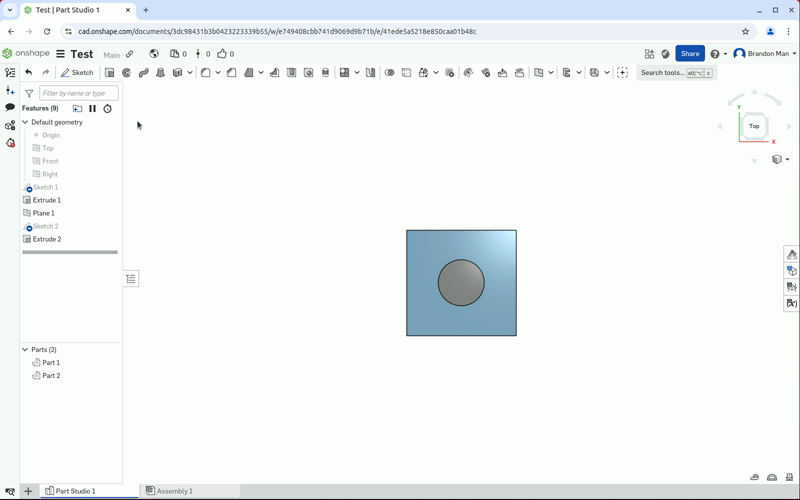
key(shift+h)
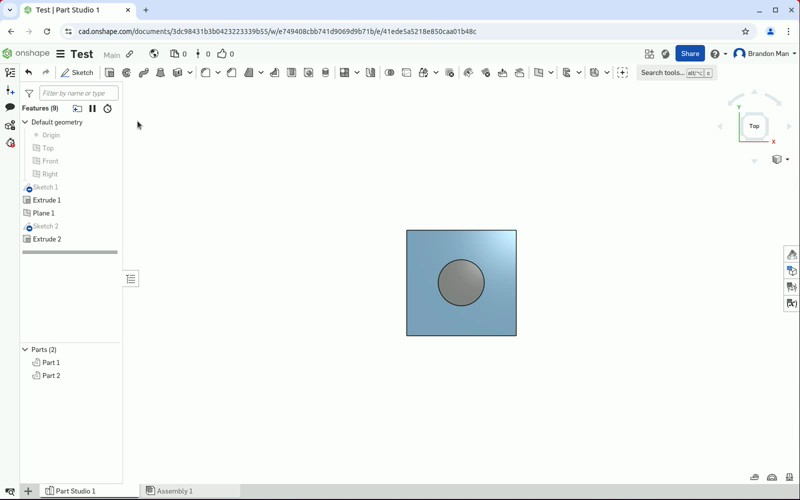
mouse_move(73, 189)
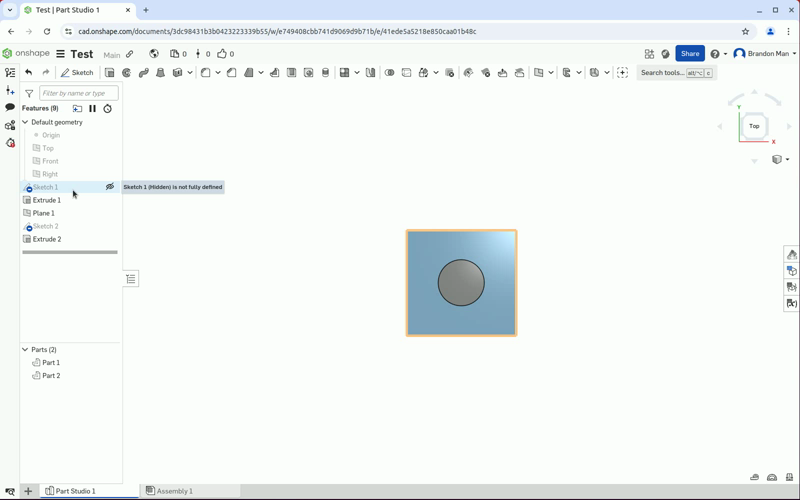
click(73, 189)
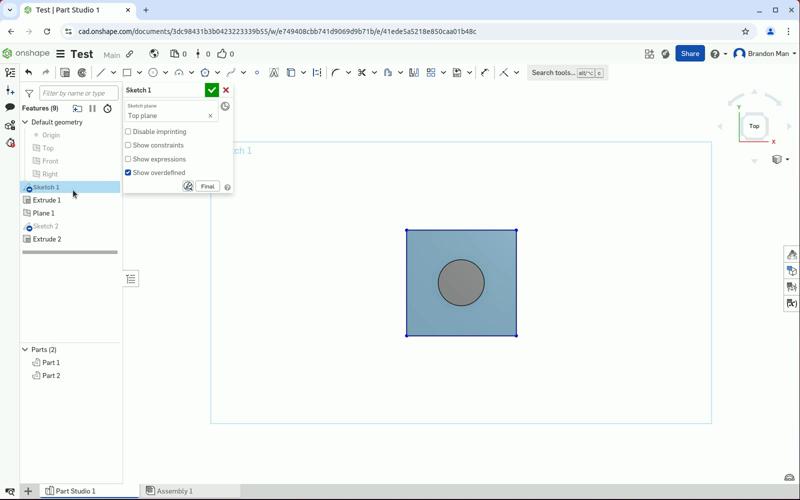
mouse_move(229, 92)
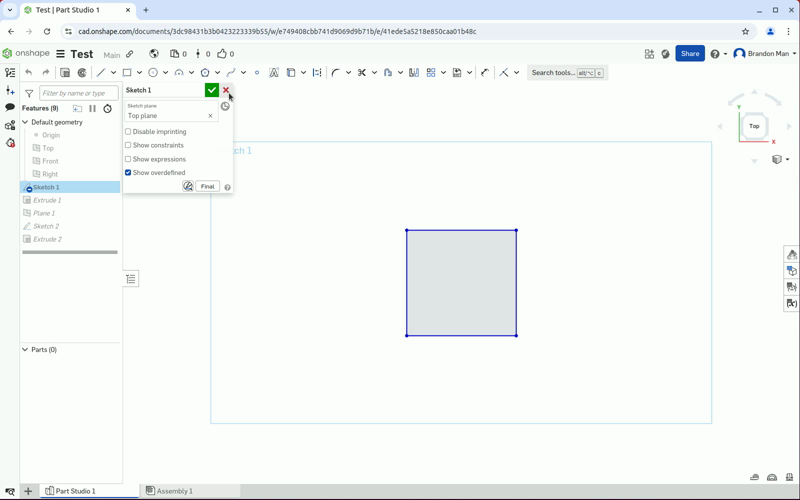
click(229, 92)
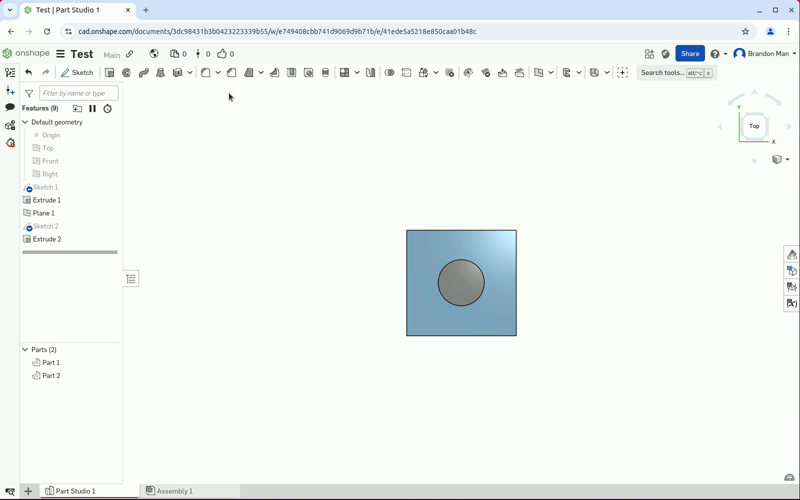
mouse_move(73, 352)
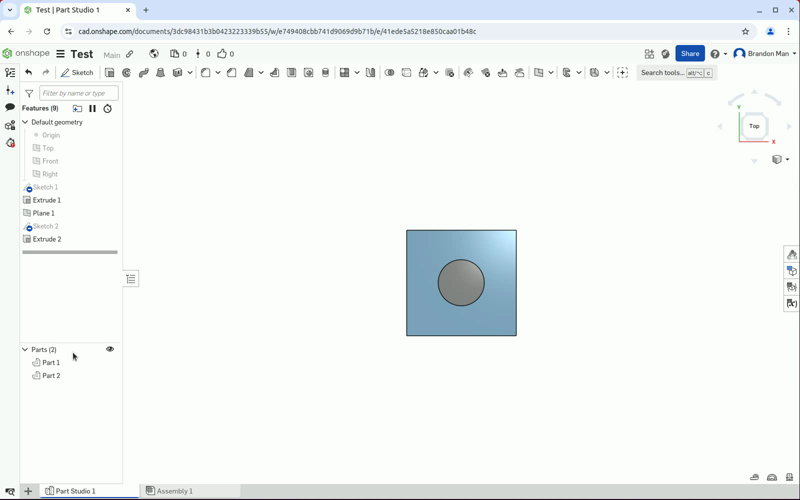
key(y)
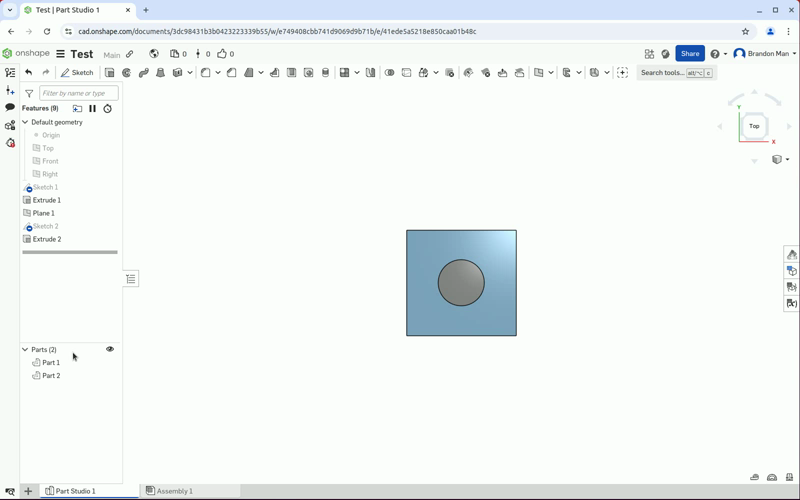
key(shift+p)
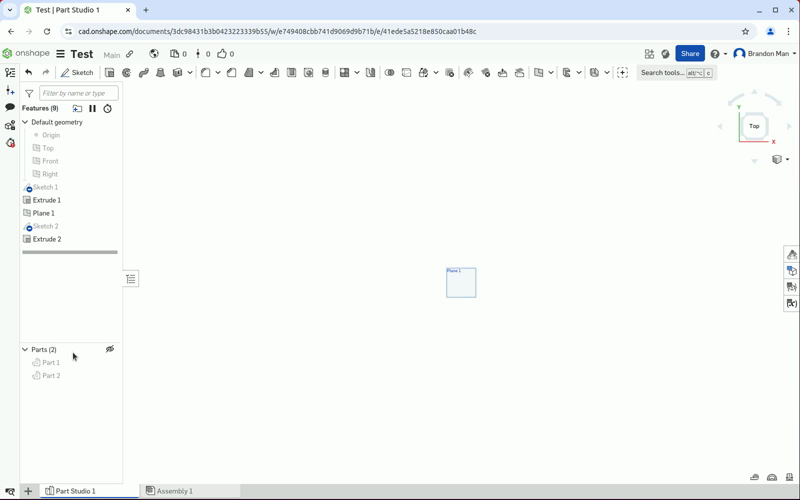
key(space)
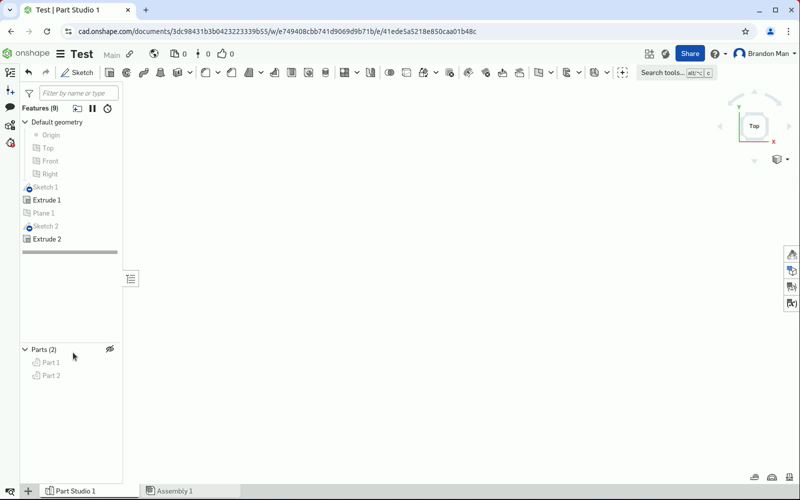
key_down(shift)
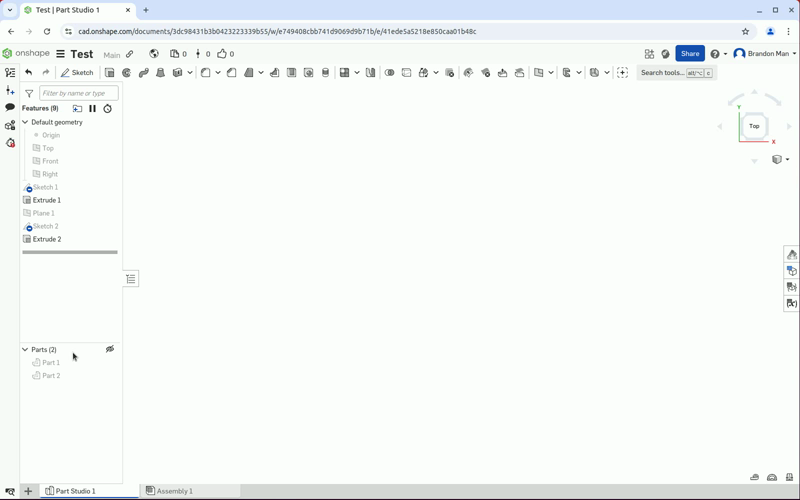
key(up)
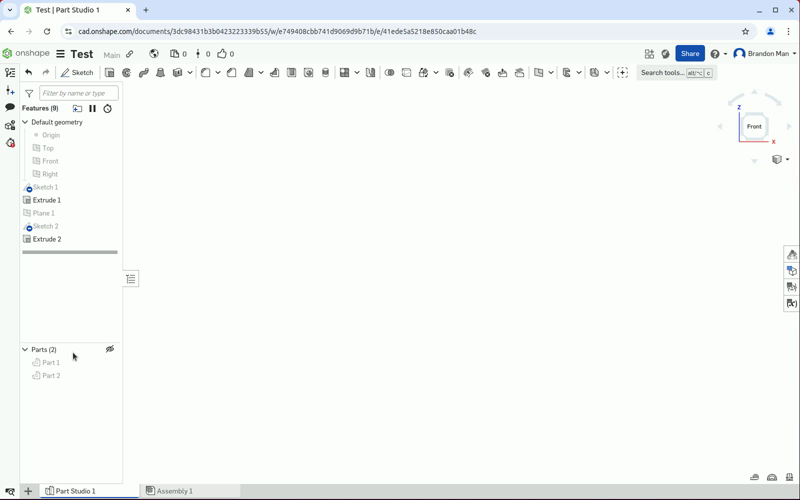
key_up(shift)
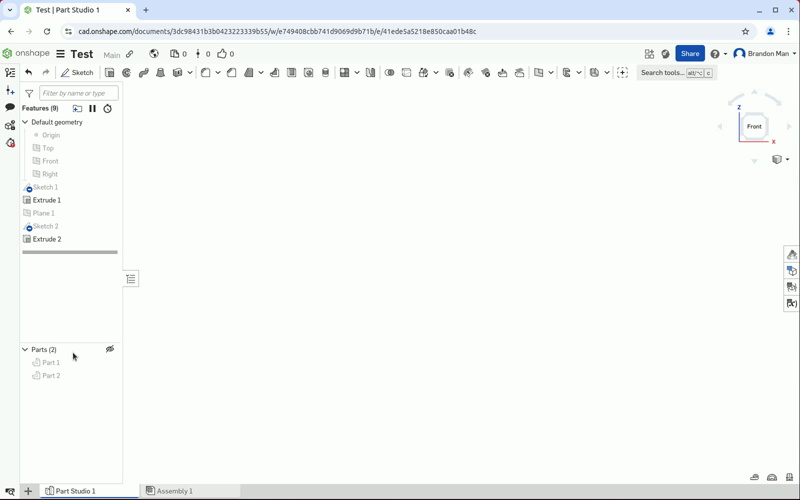
mouse_move(73, 352)
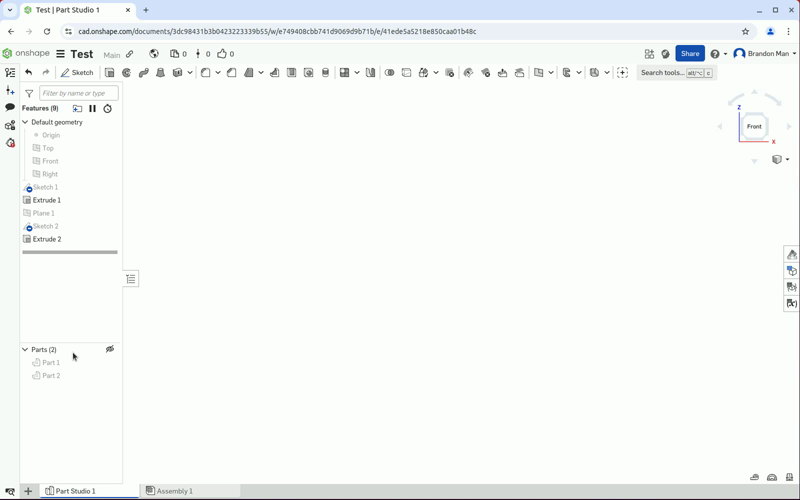
key(shift+y)
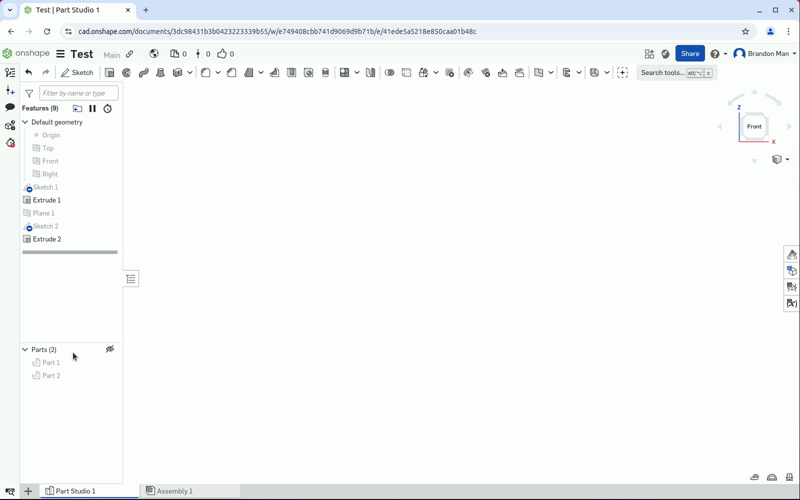
key(shift+s)
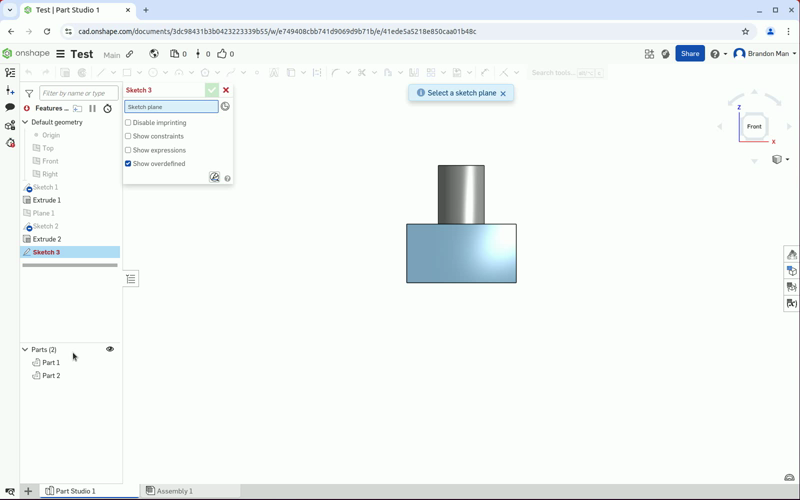
mouse_move(73, 163)
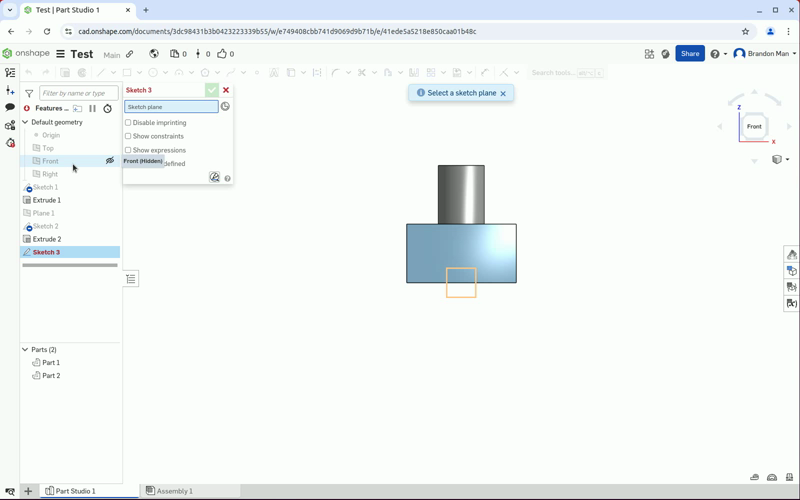
click(73, 163)
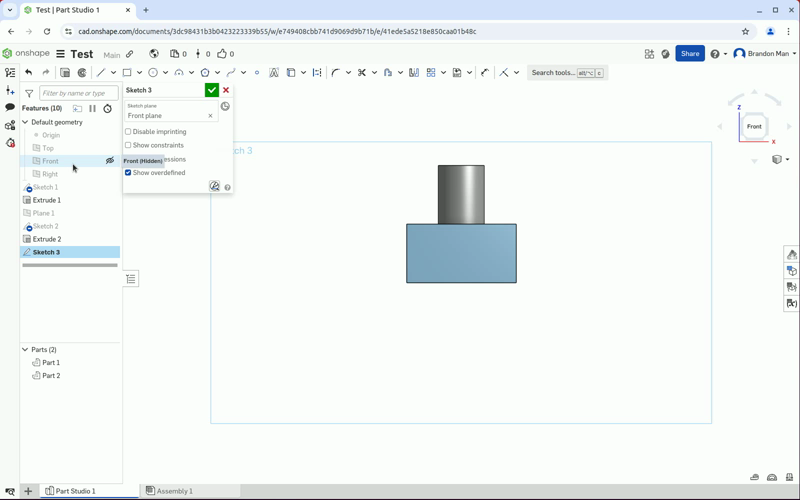
mouse_move(73, 352)
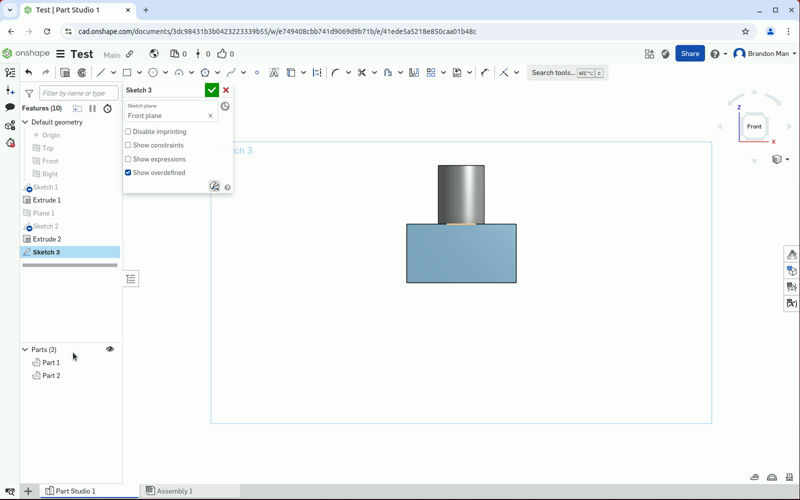
key(y)
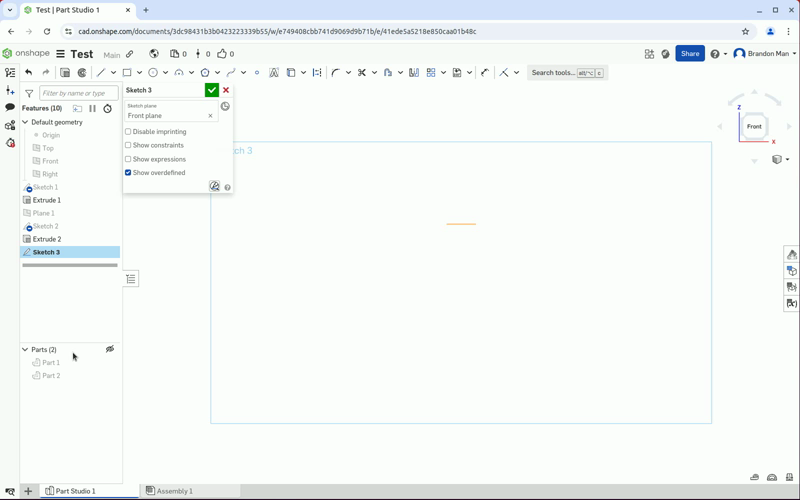
key(l)
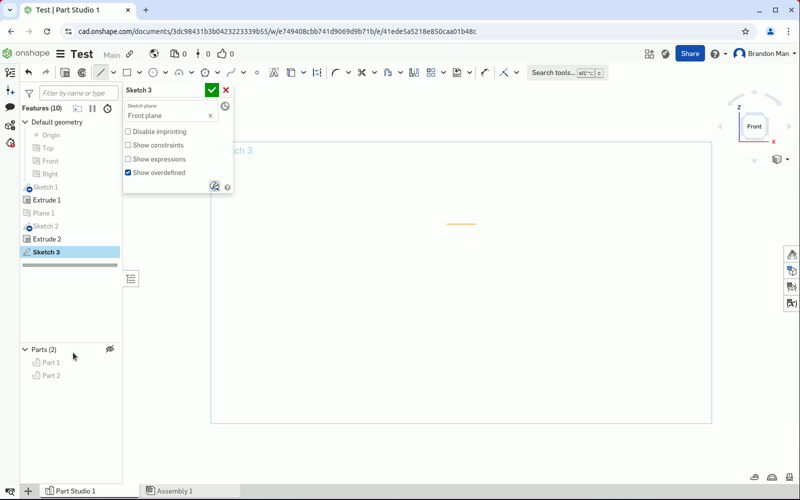
key_down(shift)
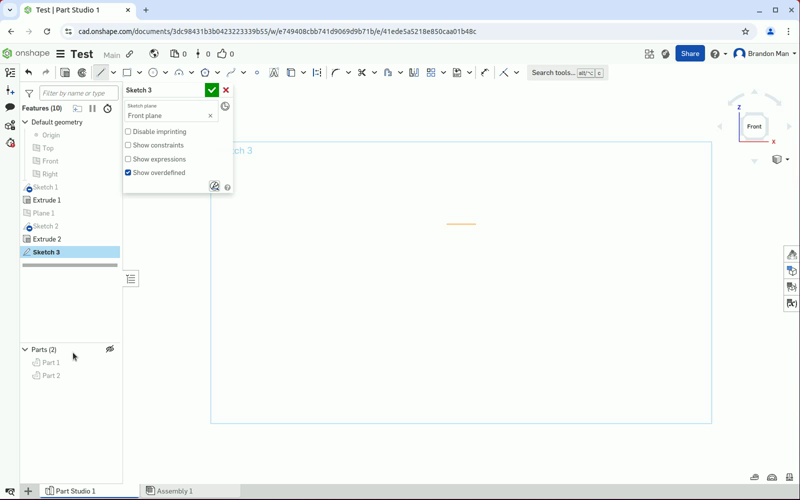
mouse_move(410, 157)
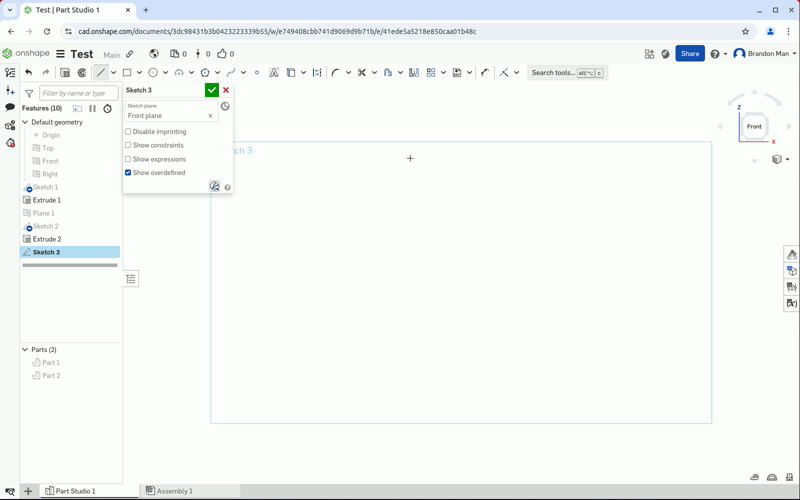
click(410, 157)
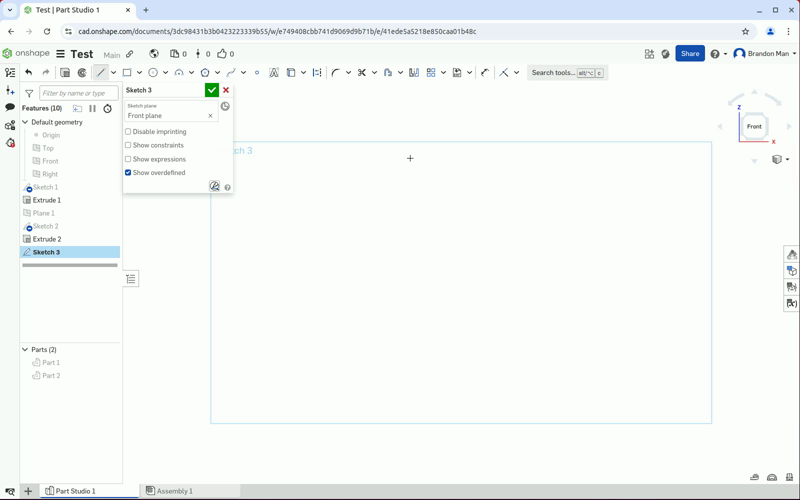
key_up(shift)
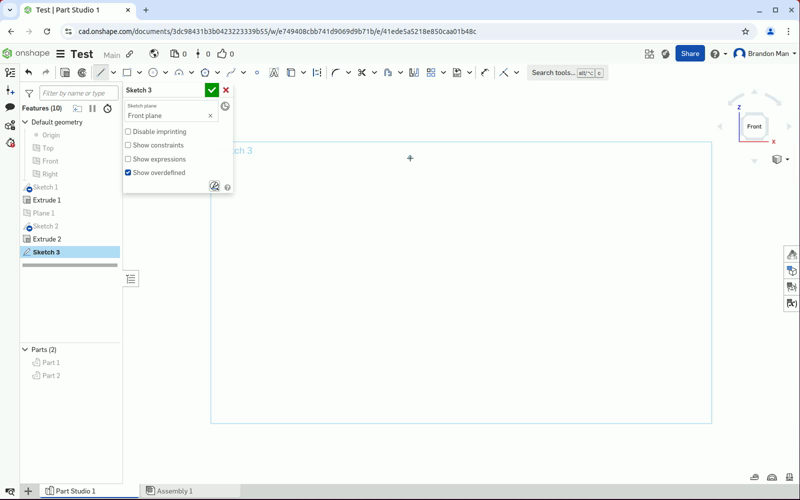
key_down(shift)
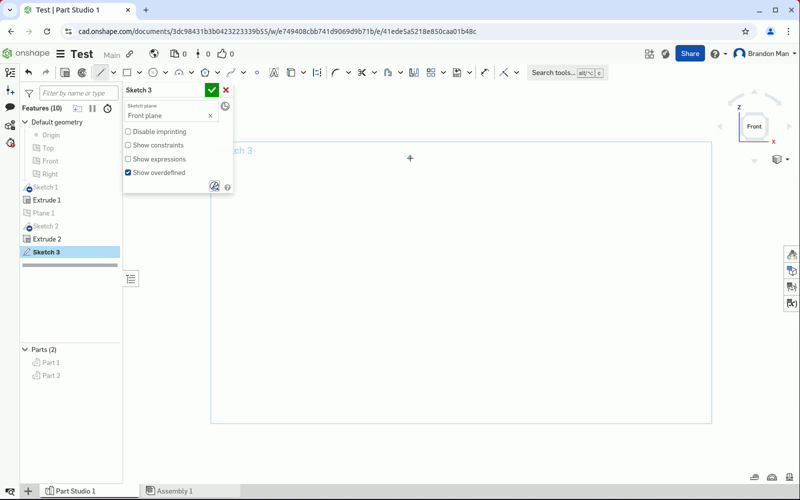
mouse_move(531, 212)
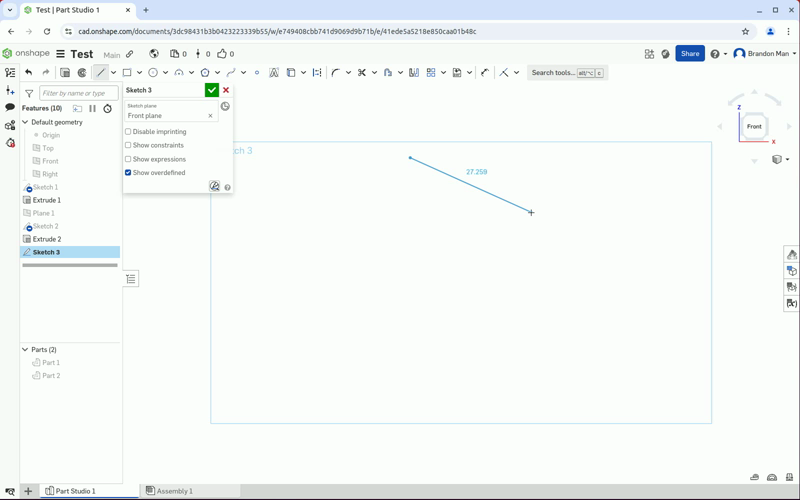
click(531, 212)
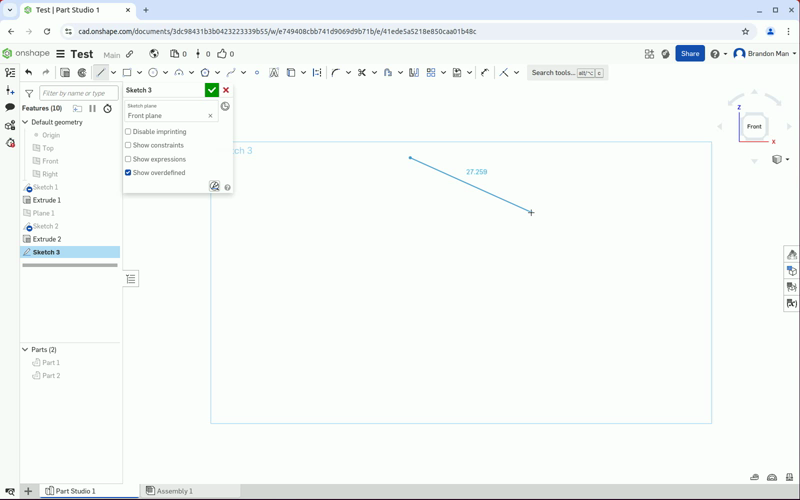
key_up(shift)
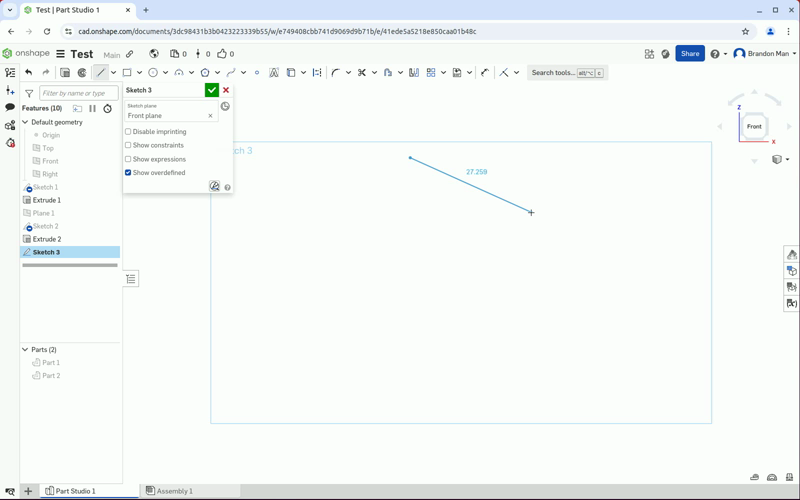
key_down(shift)
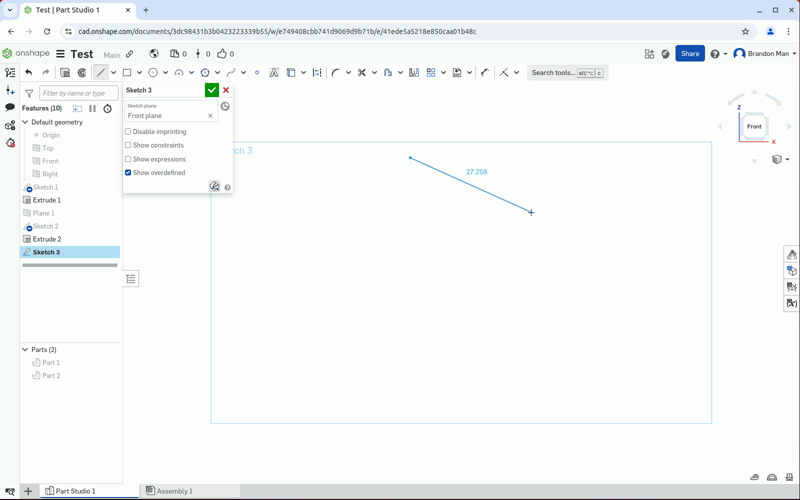
mouse_move(561, 212)
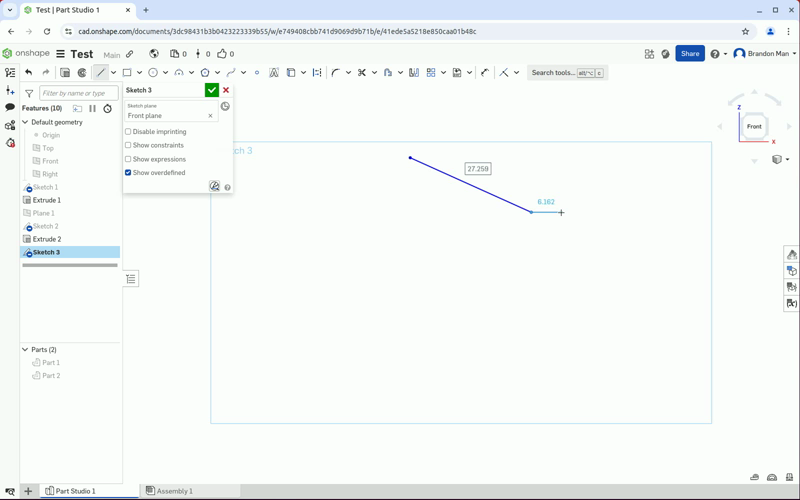
mouse_move(531, 157)
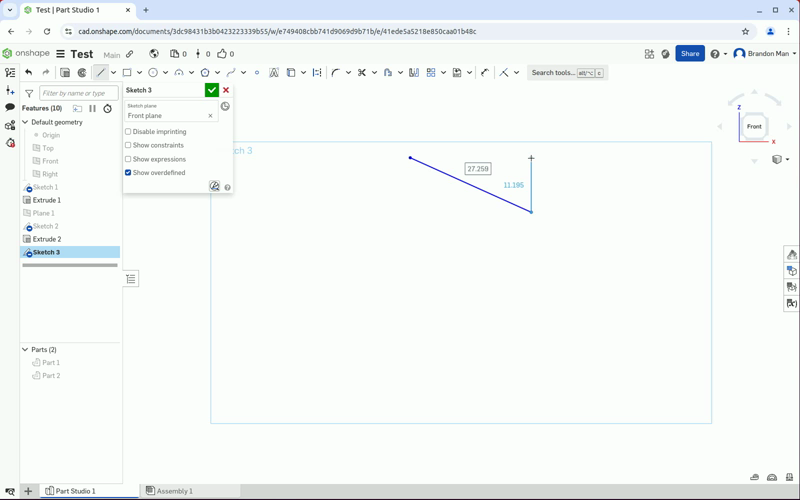
click(531, 157)
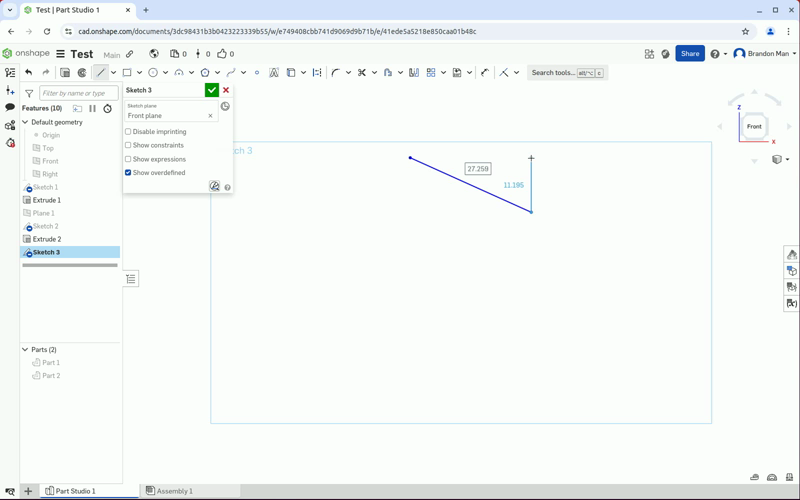
key_up(shift)
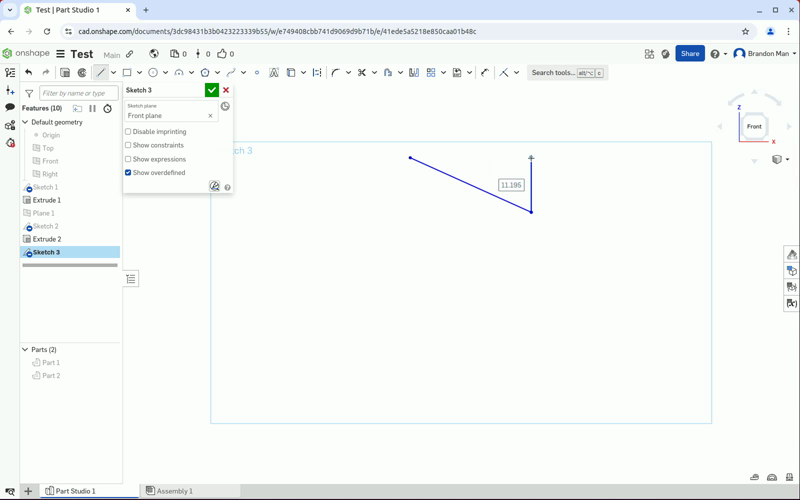
key_down(shift)
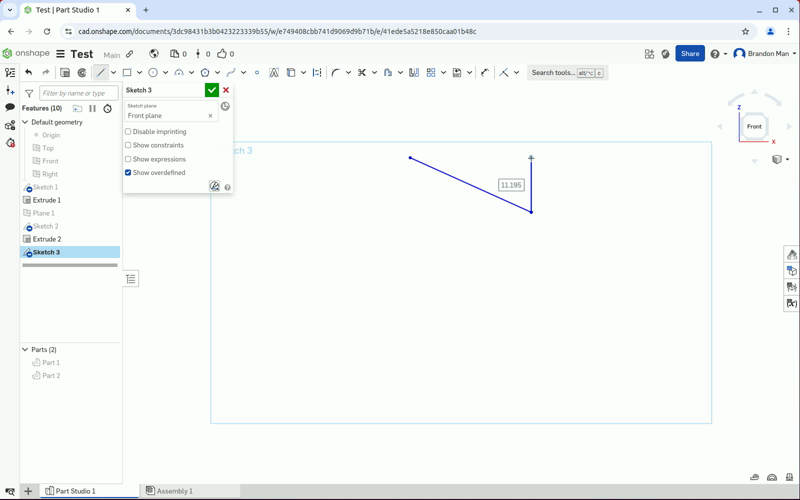
mouse_move(410, 157)
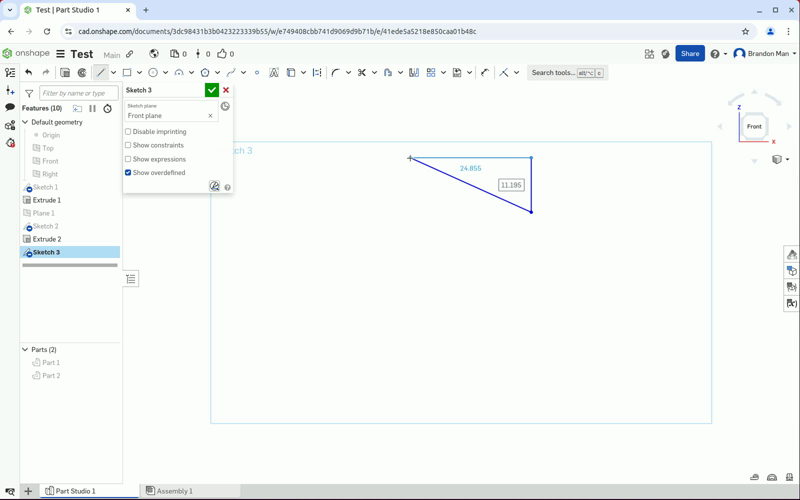
key_up(shift)
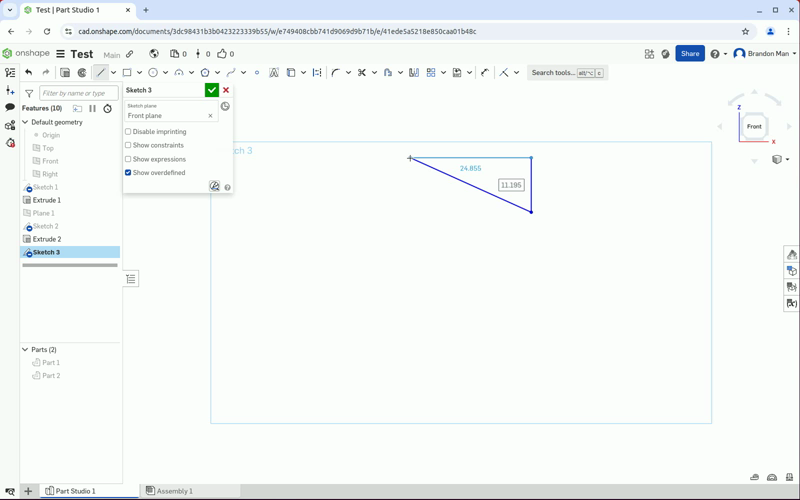
click(410, 157)
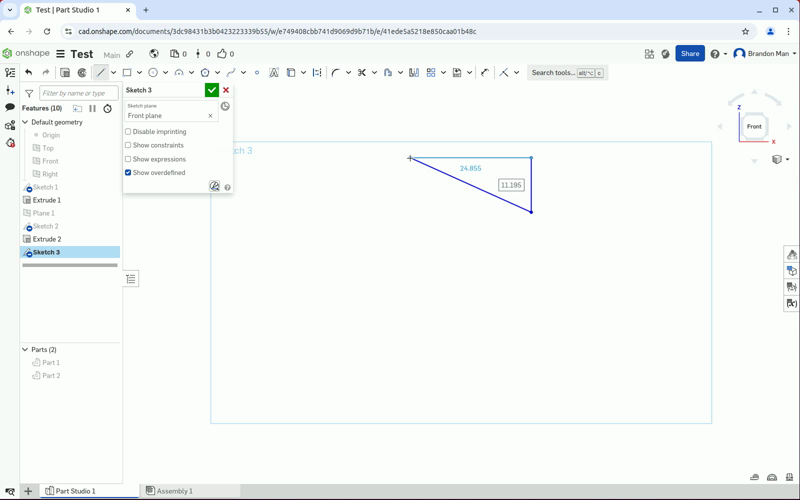
key(esc)
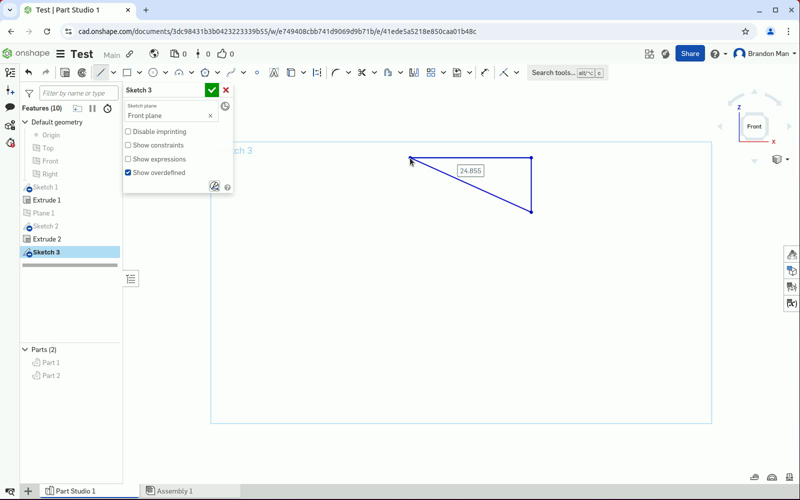
mouse_move(499, 167)
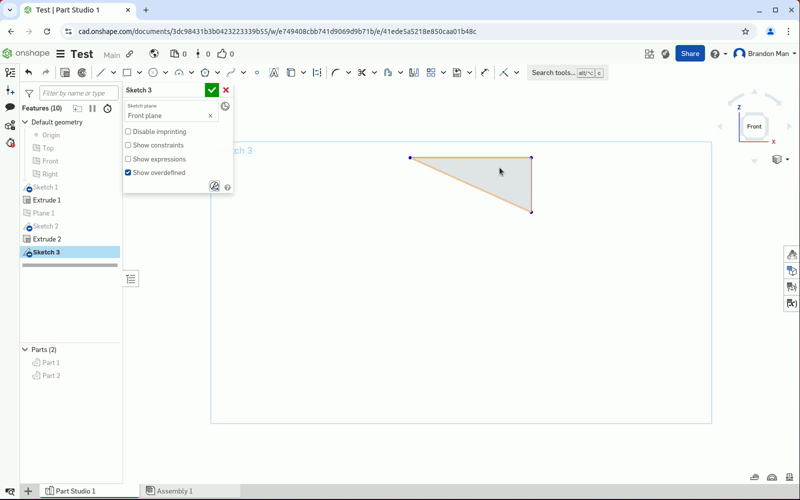
click(499, 167)
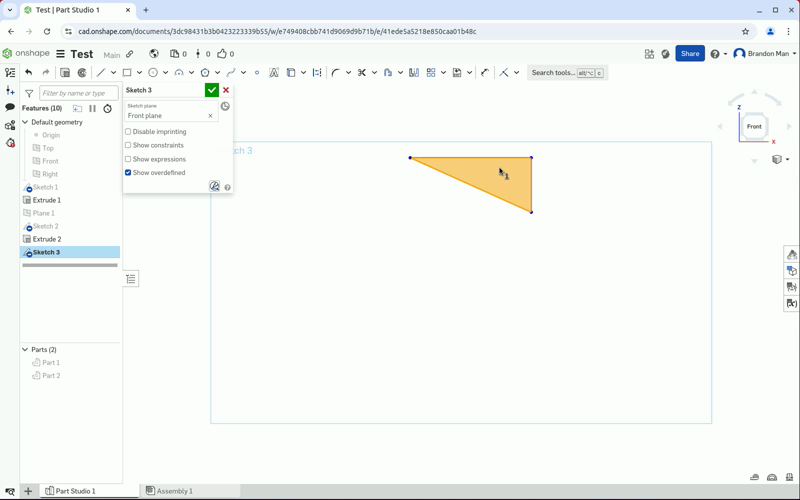
mouse_move(73, 352)
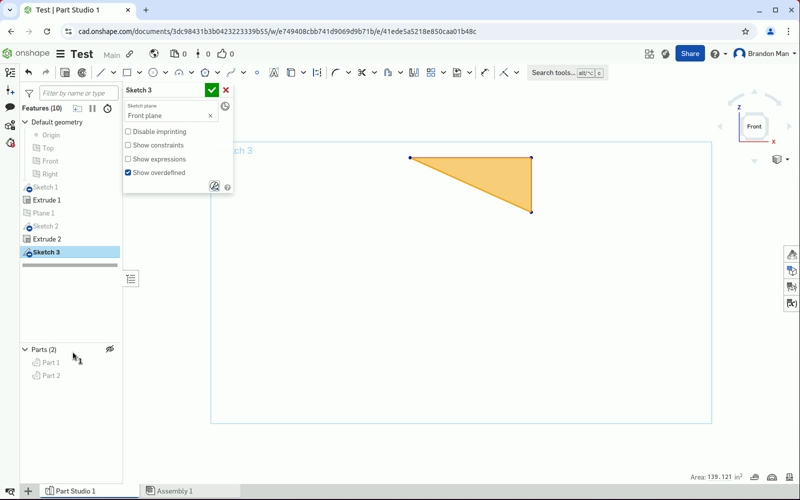
key(shift+y)
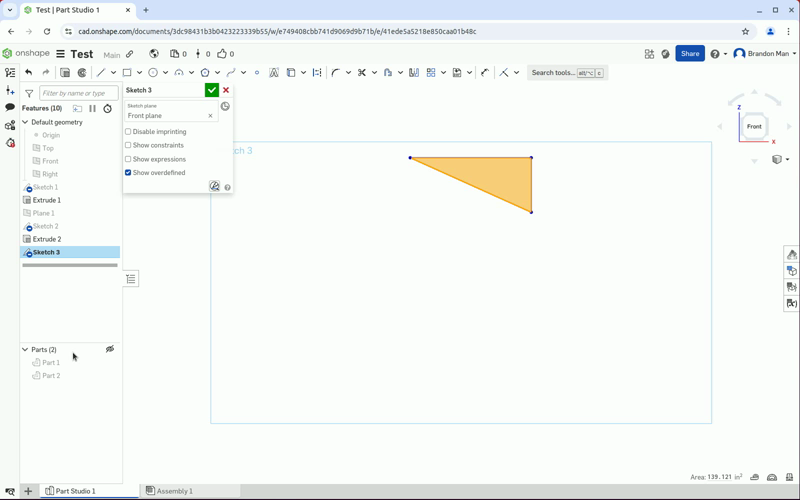
key(shift+e)
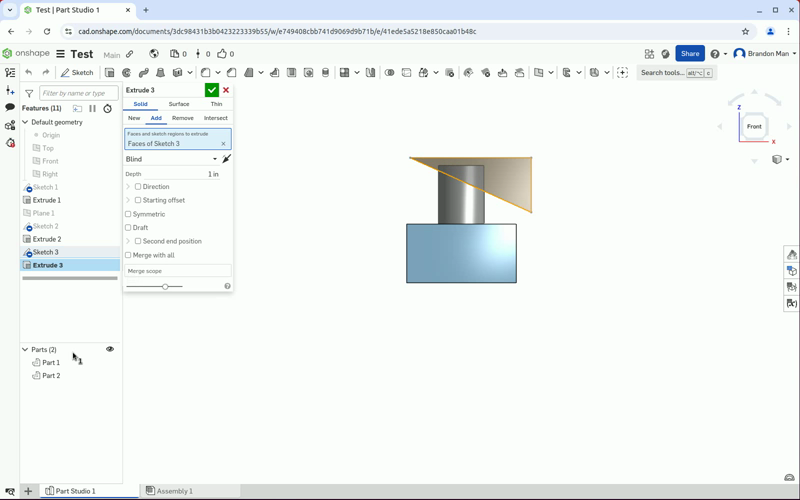
mouse_move(143, 106)
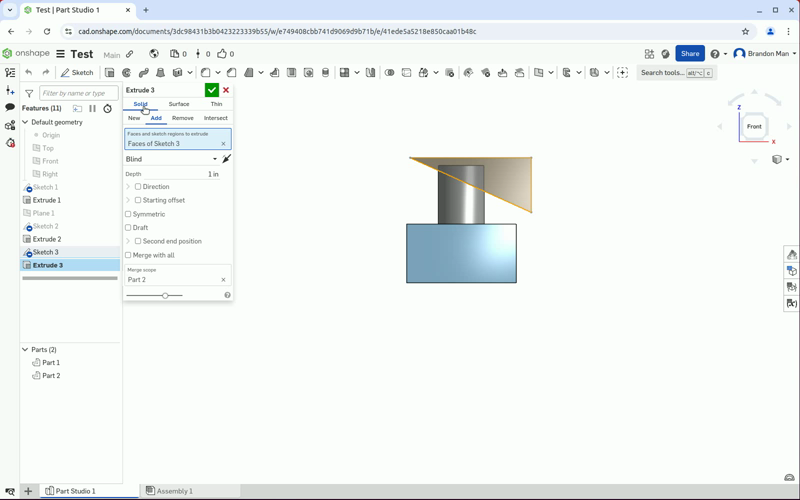
click(143, 106)
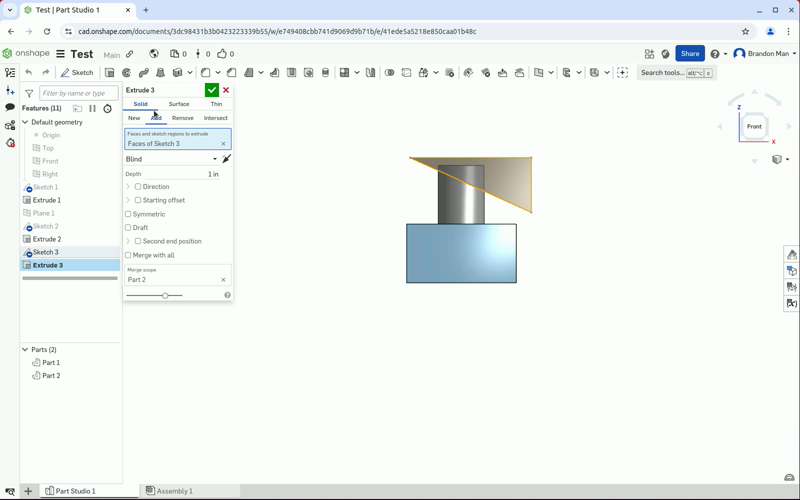
mouse_move(186, 120)
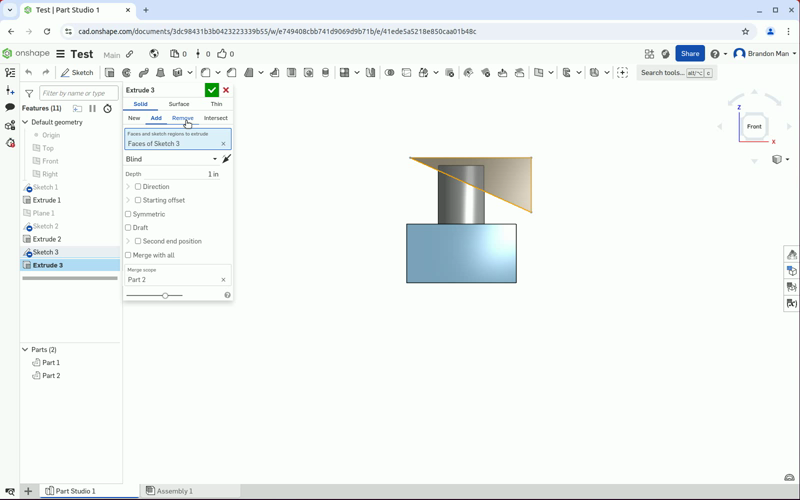
click(186, 120)
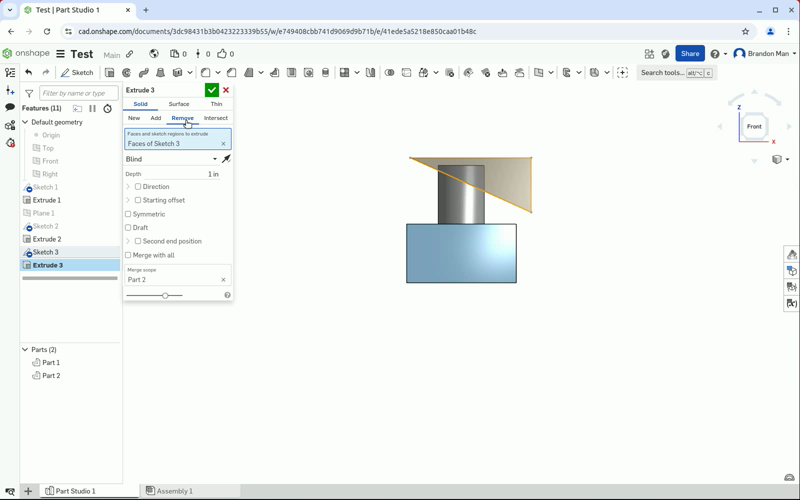
key(tab, 4)
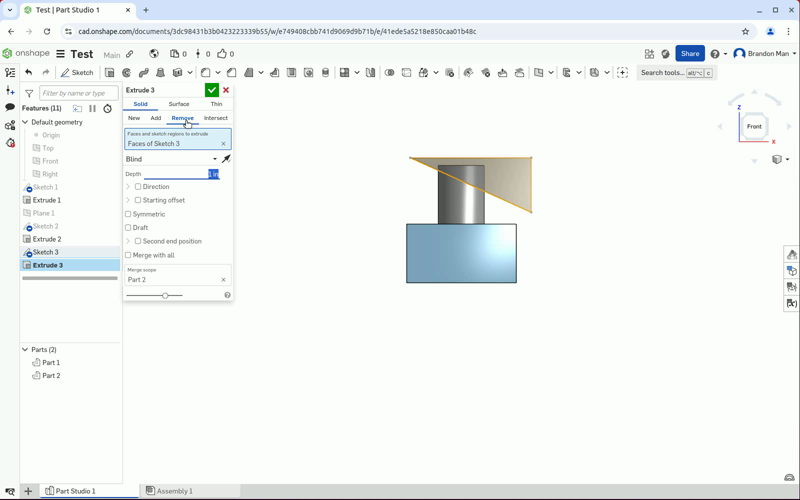
text(32.256)
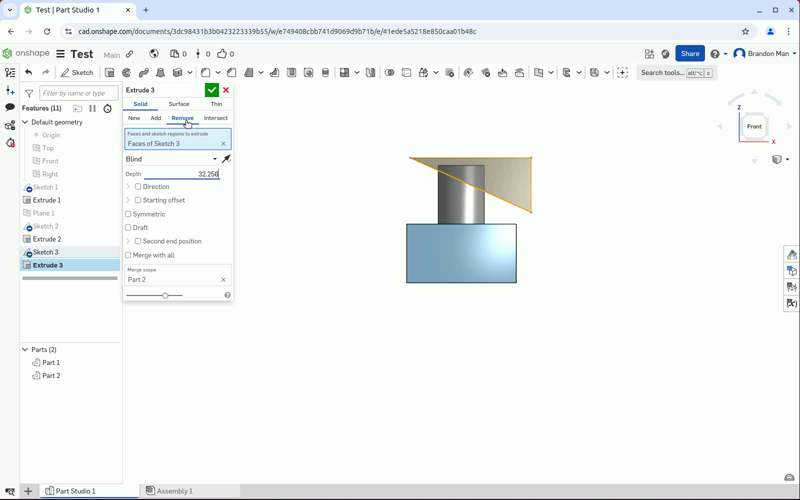
key(tab, 3)
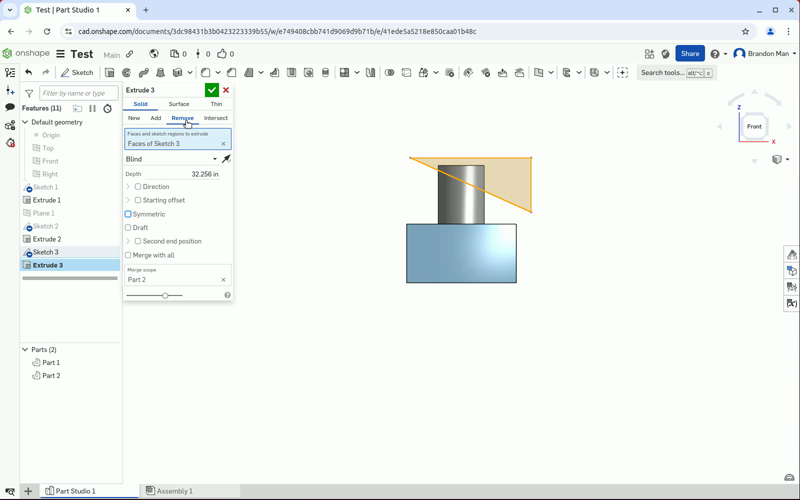
key(space)
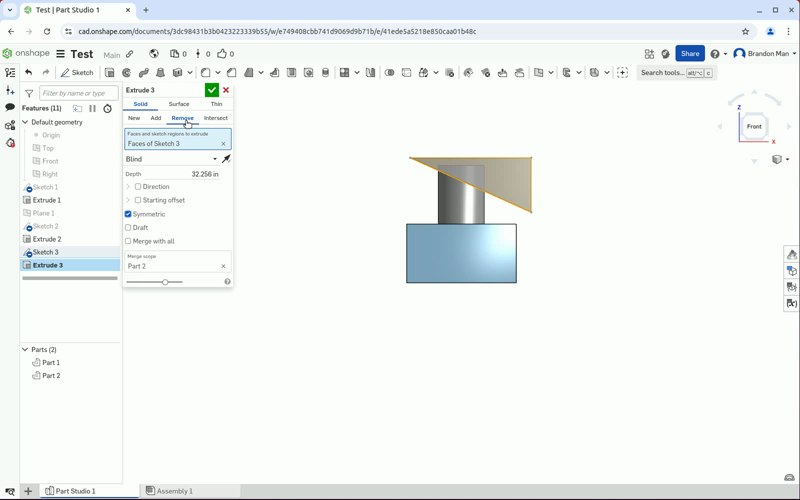
key(tab, 2)
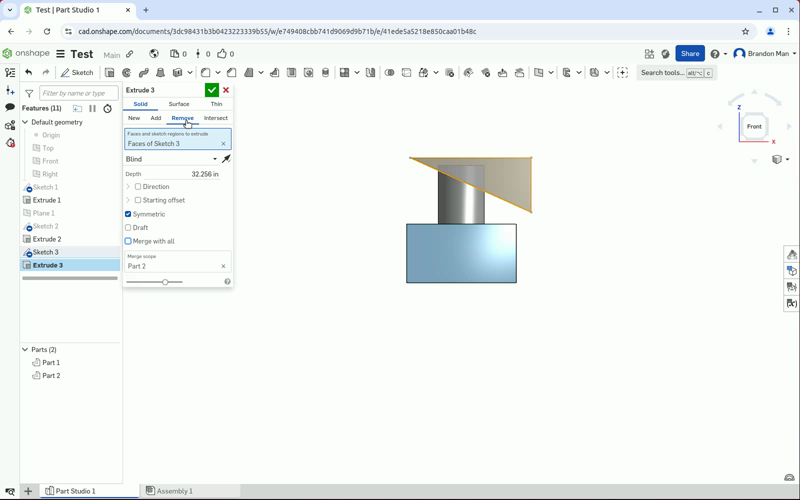
key(space)
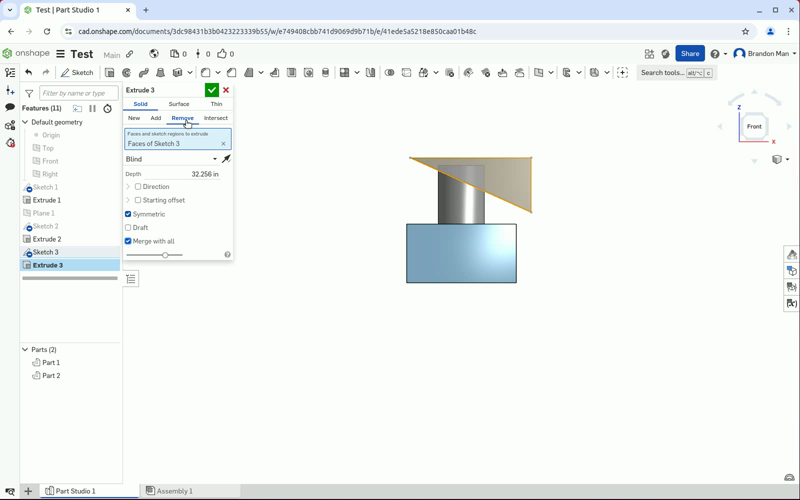
key(enter)
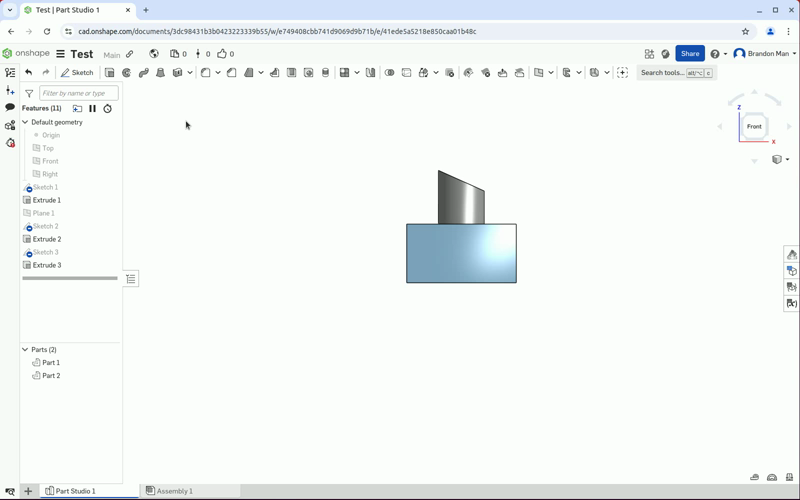
key(shift+h)
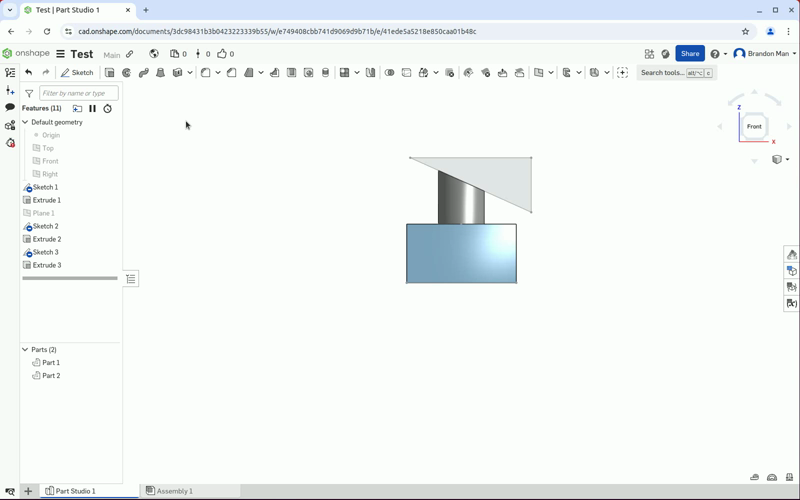
key(shift+h)
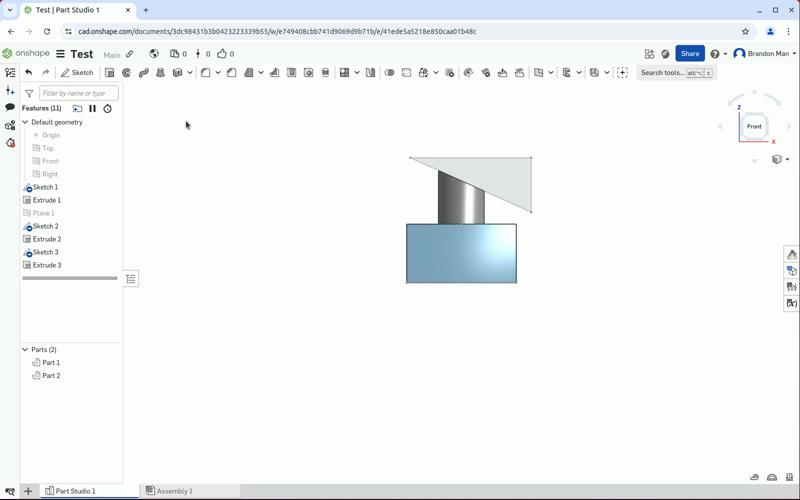
key(shift+7)
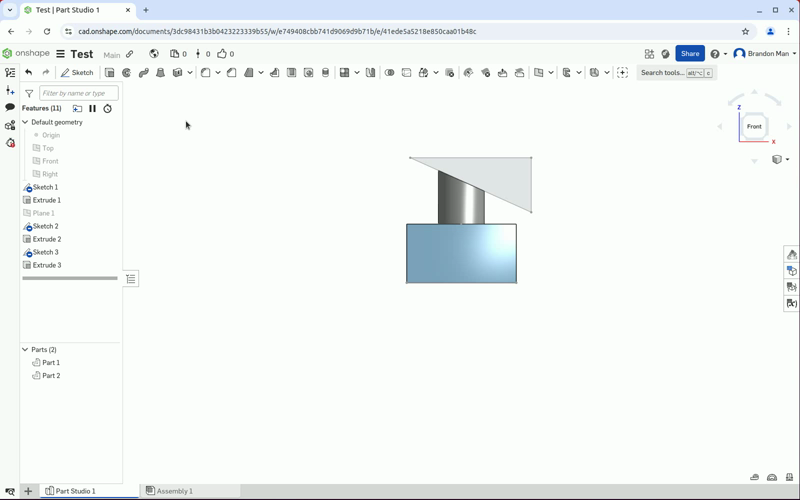
key(left, 2)
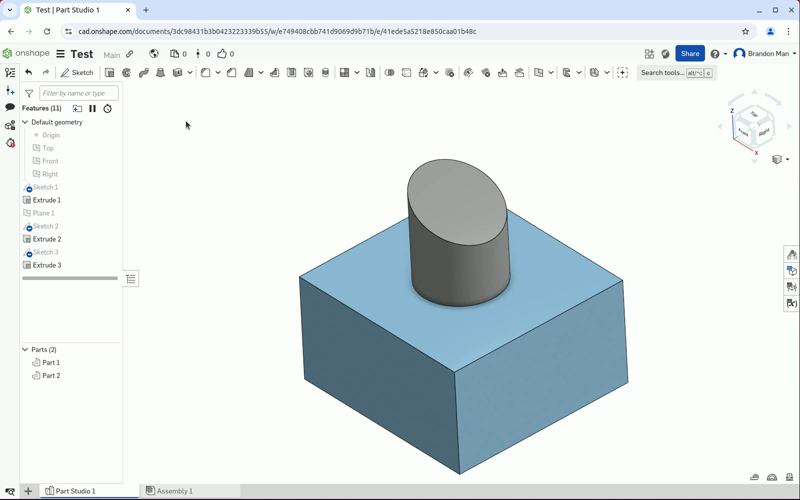
key(down, 2)
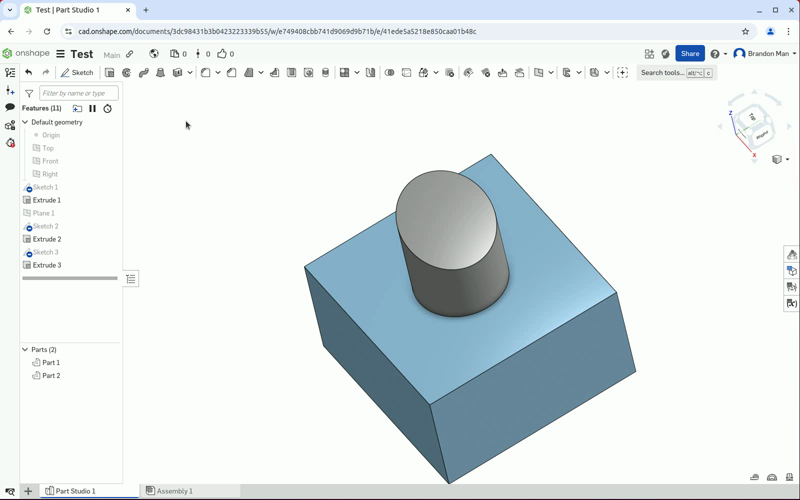
key(up, 2)
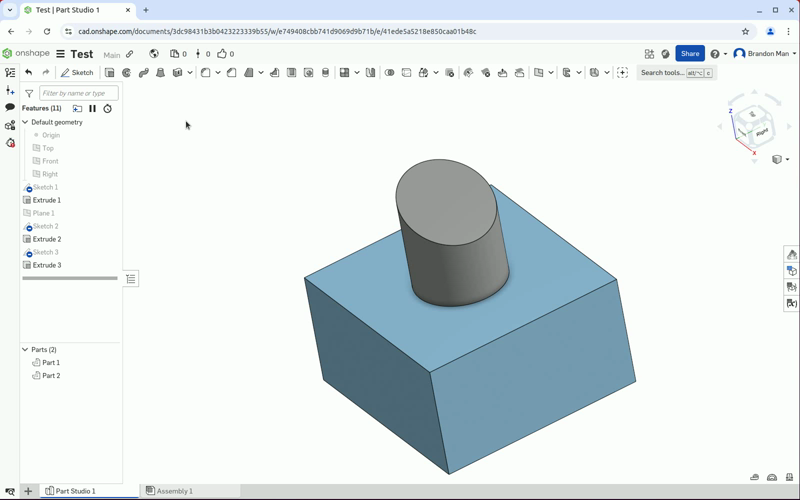
key(right, 2)
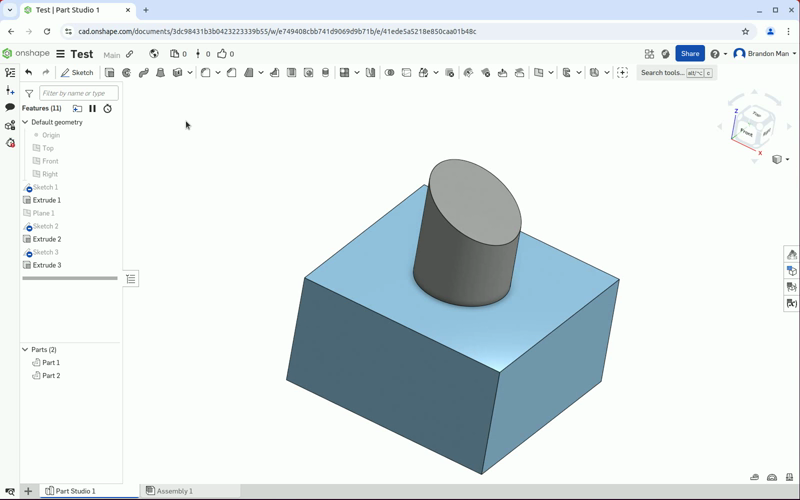
mouse_move(73, 189)
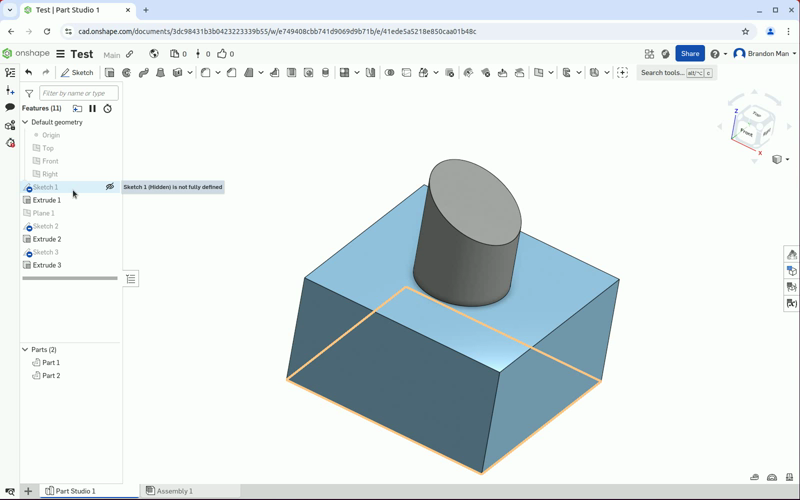
click(73, 189)